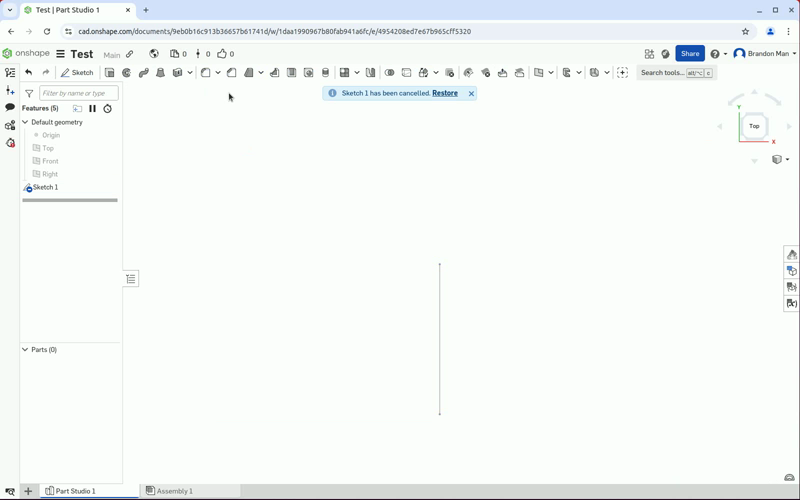
key(shift+h)
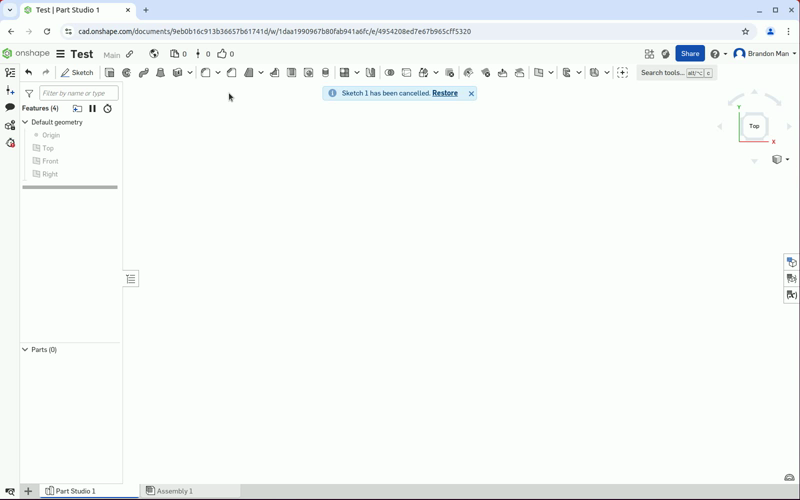
mouse_move(73, 352)
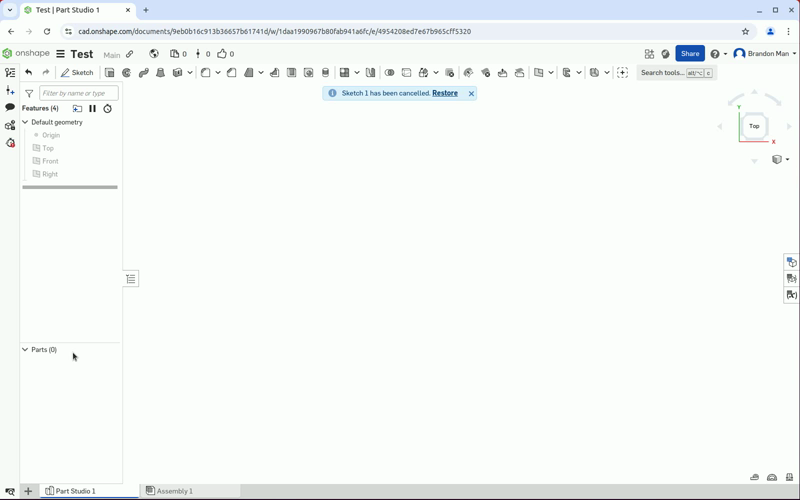
key(y)
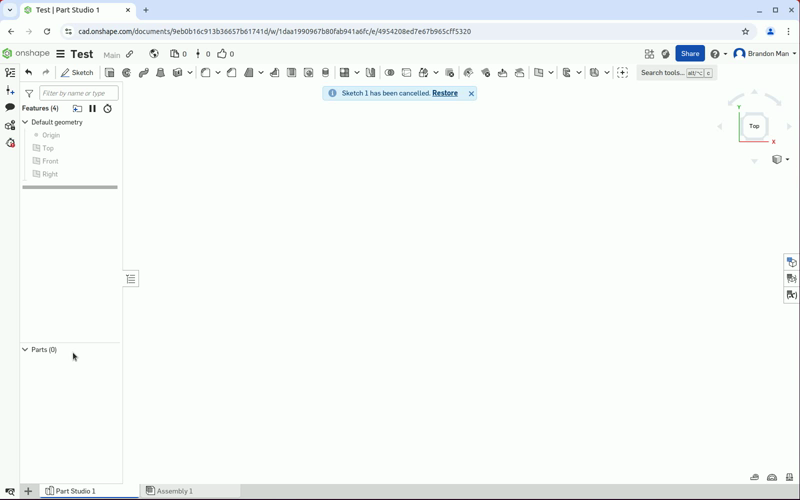
key(shift+p)
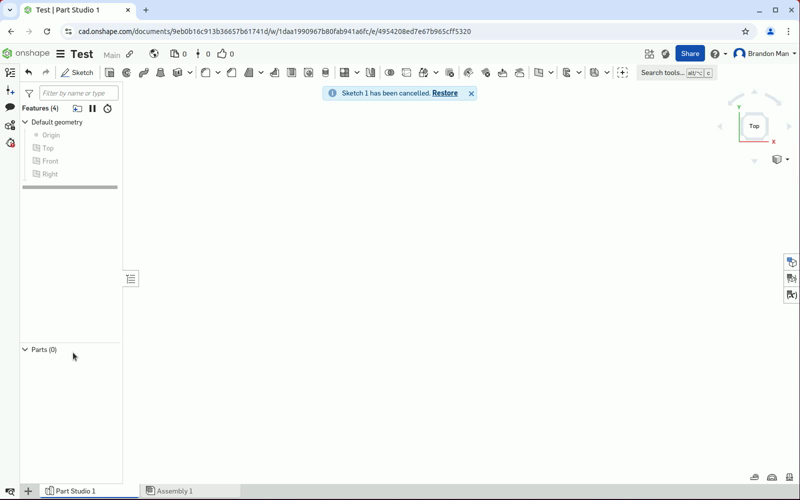
key(space)
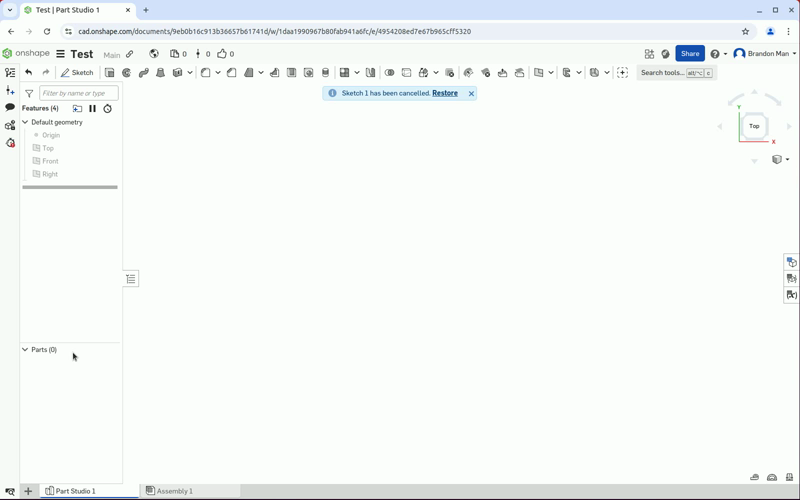
key_down(shift)
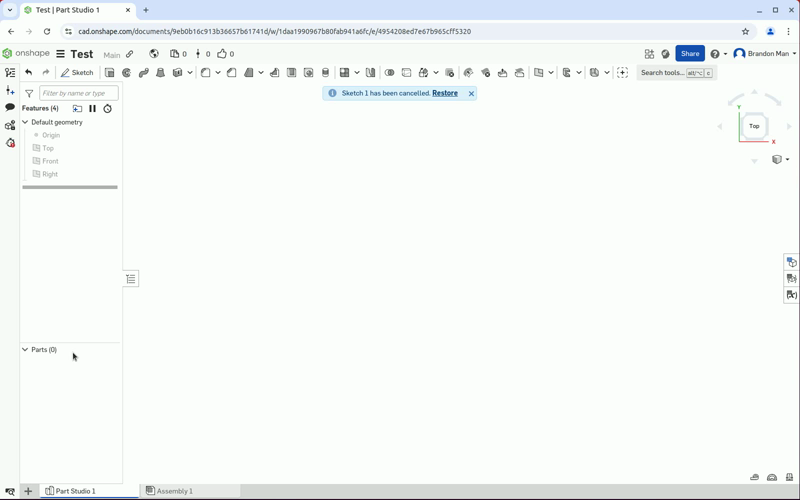
key(up)
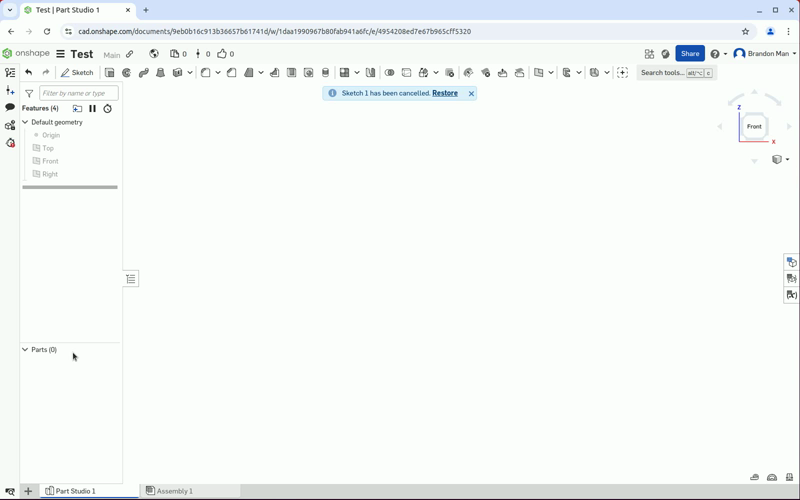
key_up(shift)
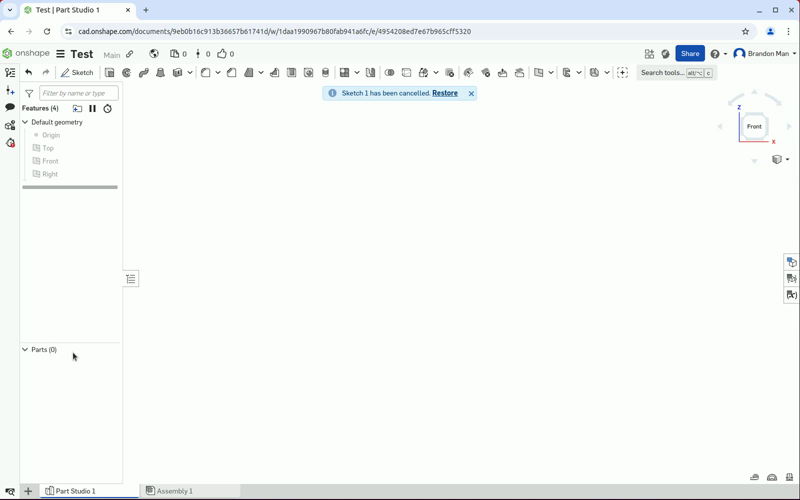
mouse_move(73, 352)
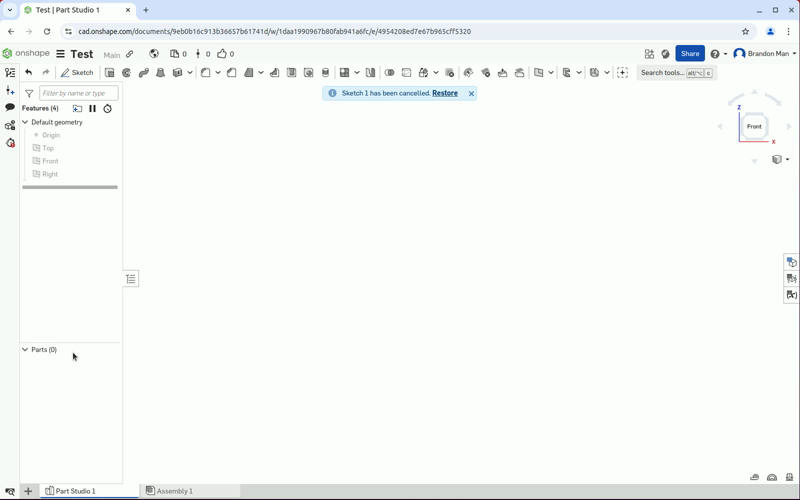
key(shift+y)
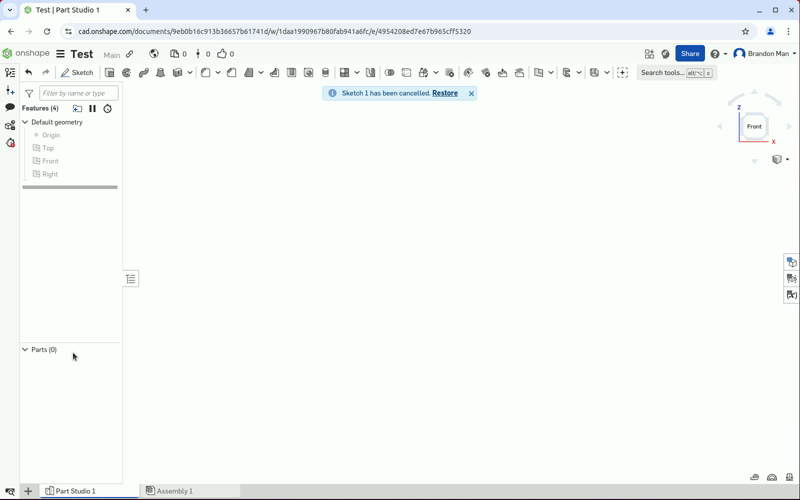
key(shift+s)
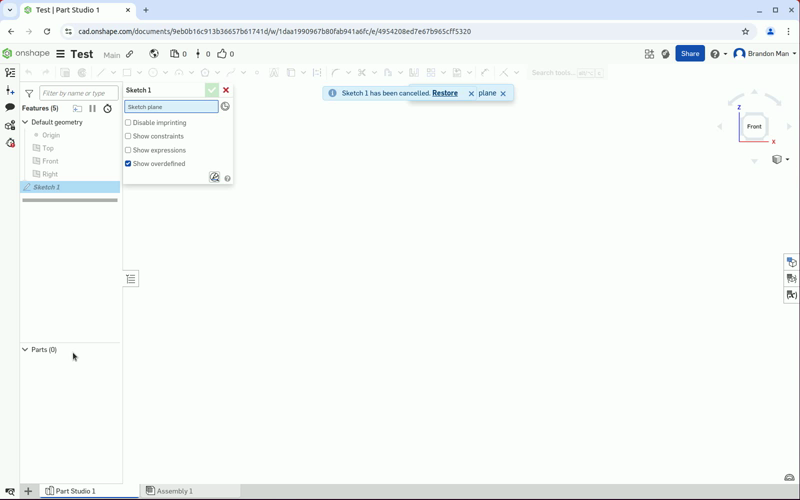
mouse_move(73, 163)
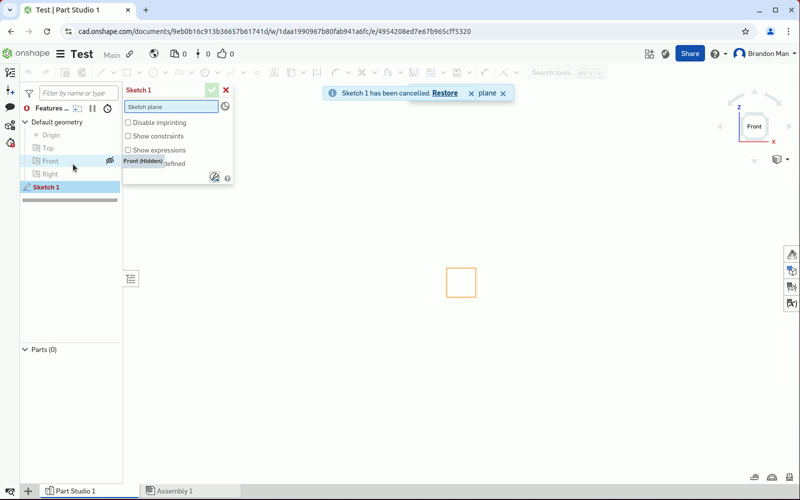
click(73, 163)
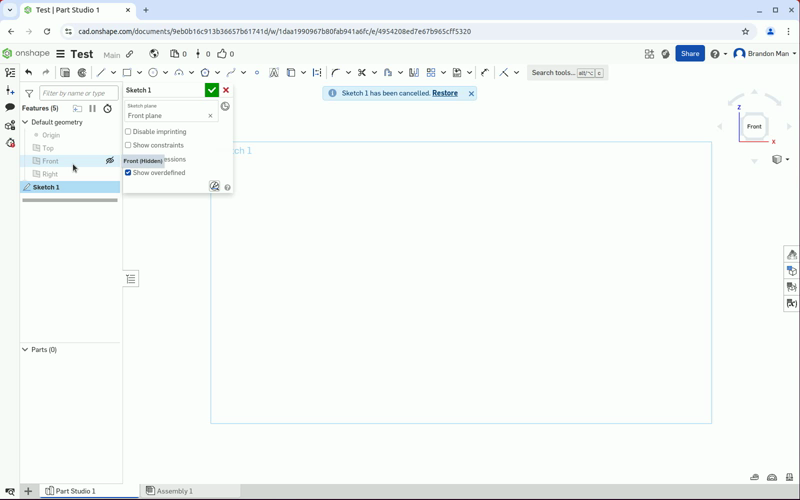
mouse_move(73, 352)
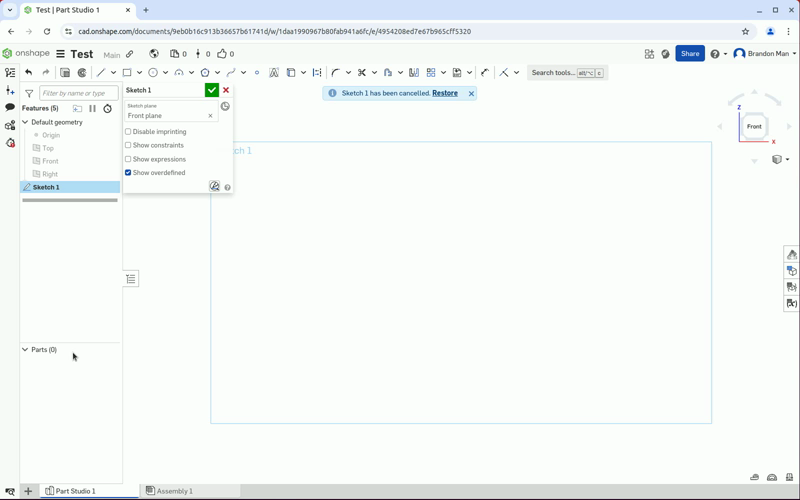
key(y)
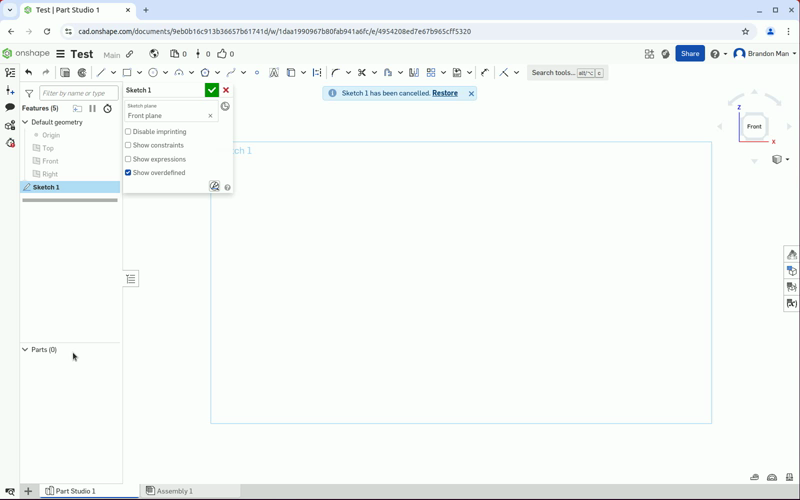
key(l)
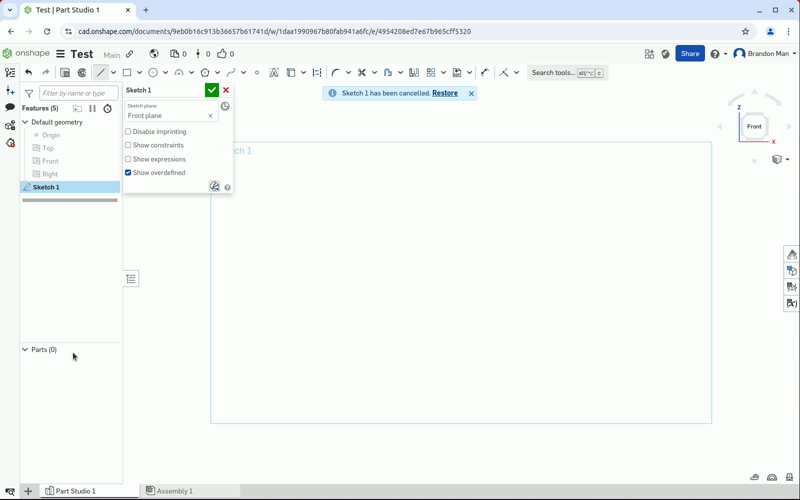
key_down(shift)
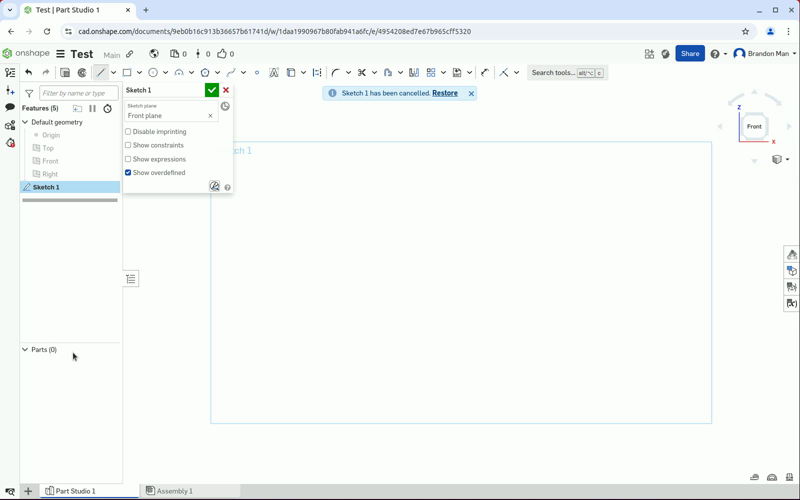
mouse_move(386, 361)
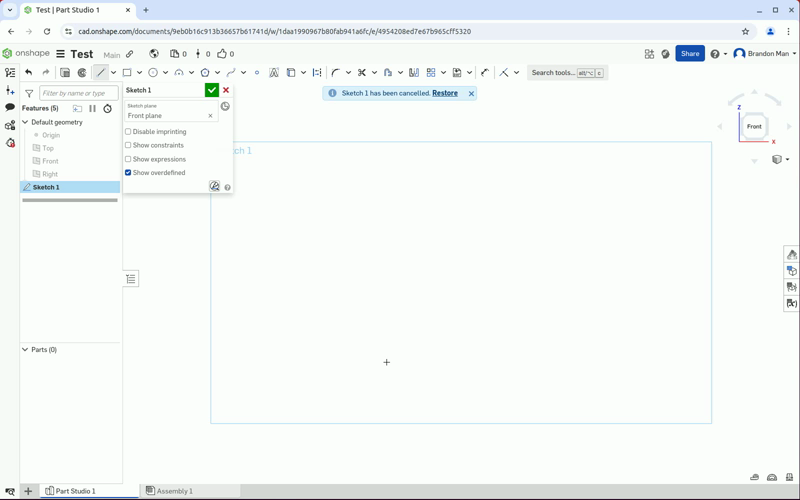
click(386, 361)
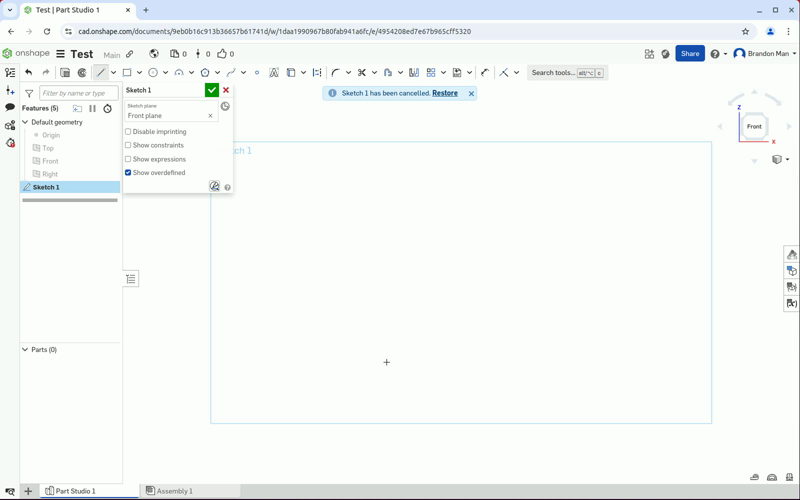
key_up(shift)
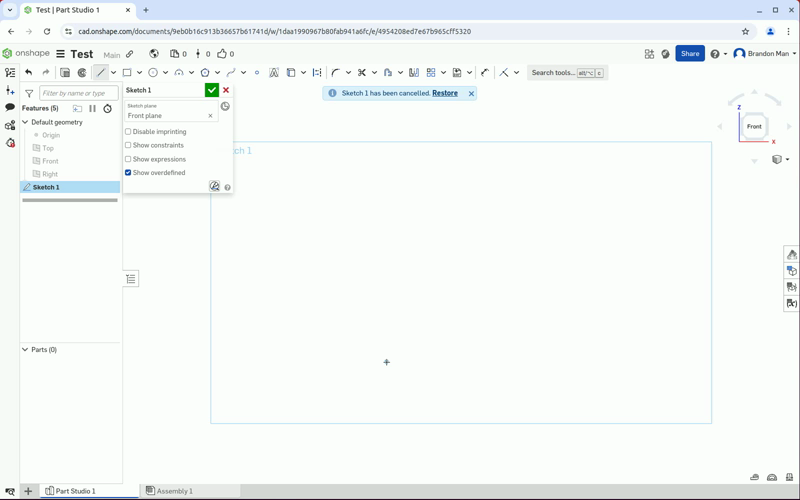
key_down(shift)
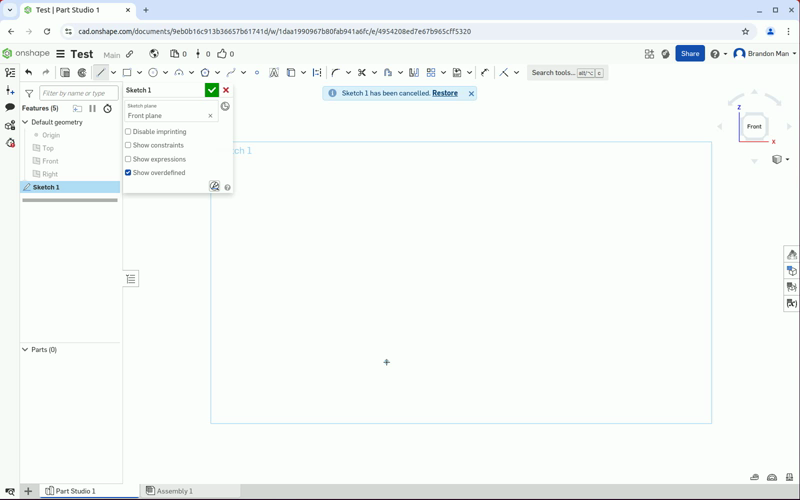
mouse_move(537, 361)
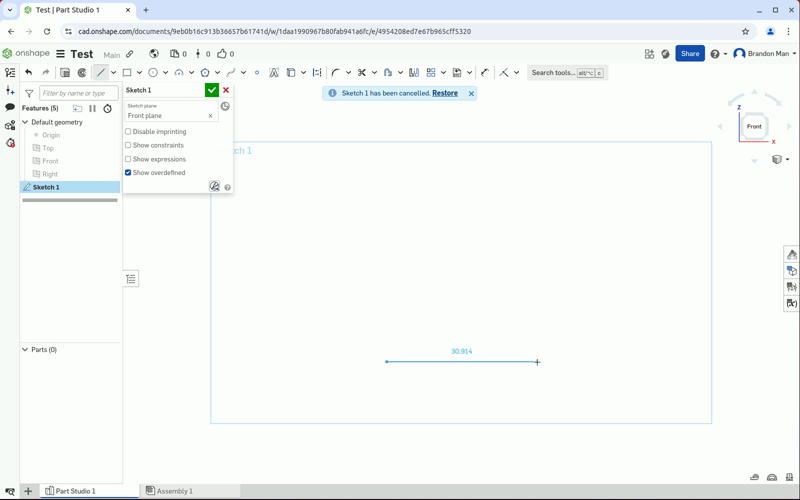
click(537, 361)
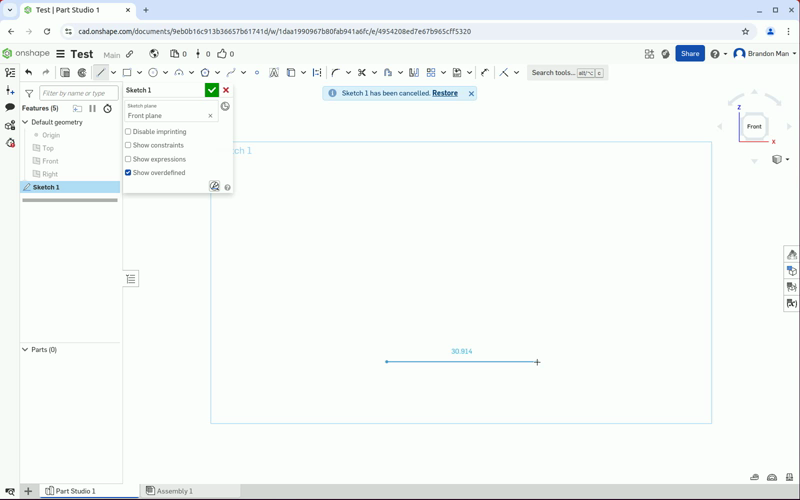
key_up(shift)
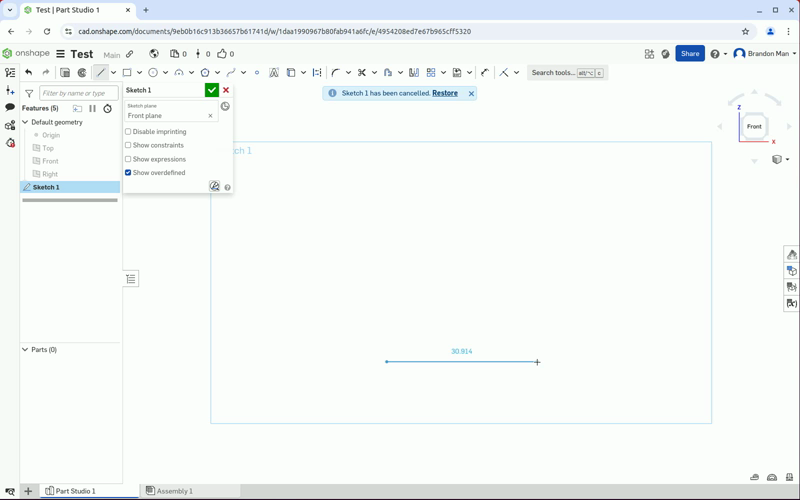
key_down(shift)
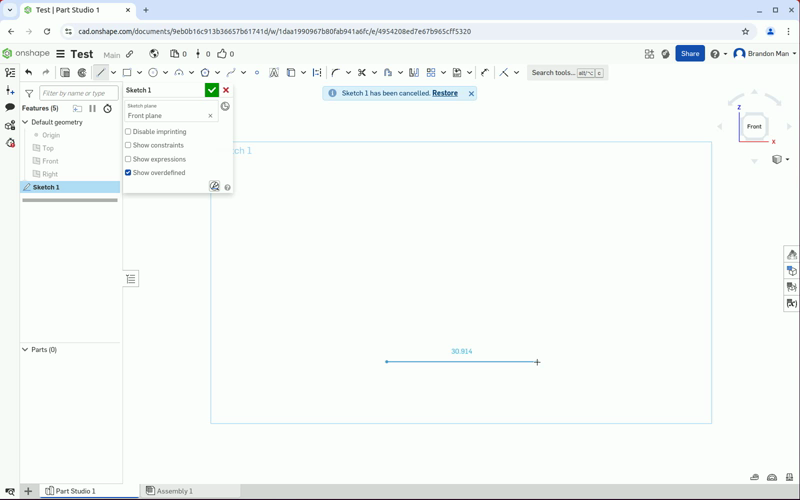
mouse_move(537, 171)
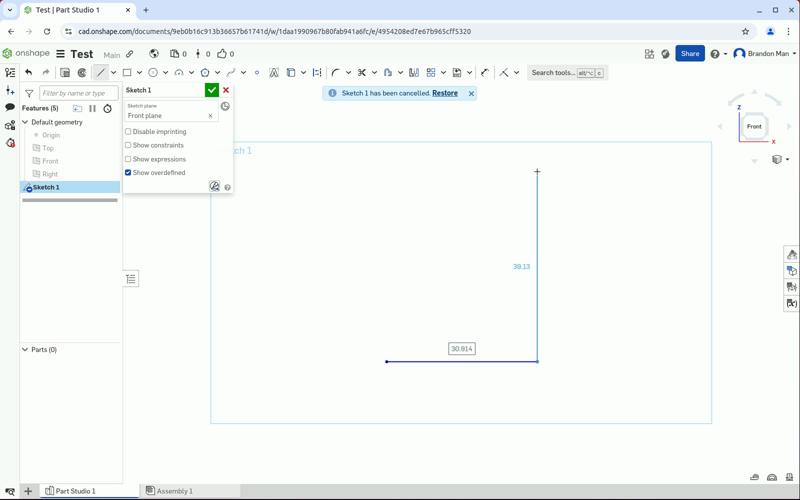
click(537, 171)
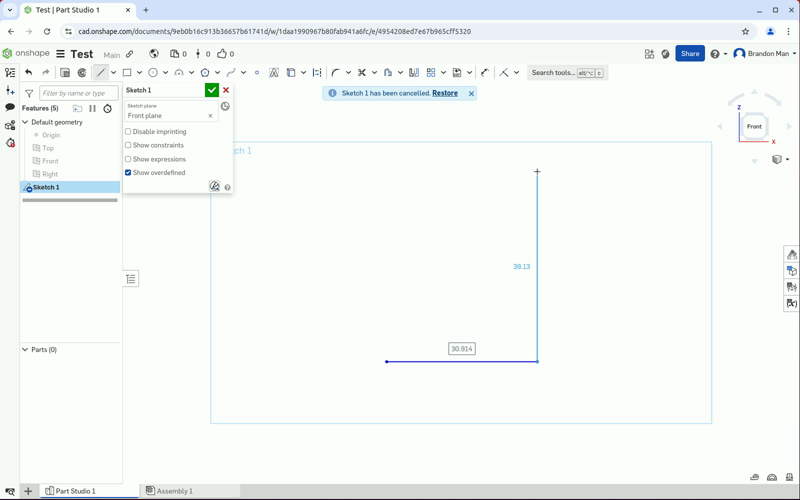
key_up(shift)
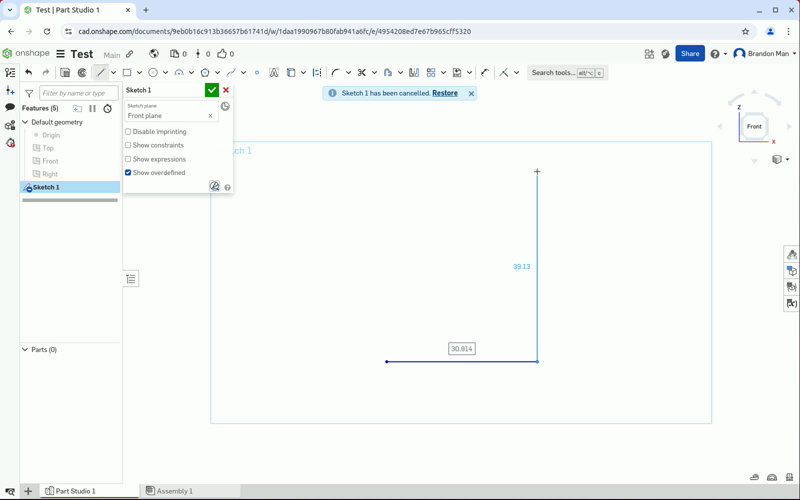
key_down(shift)
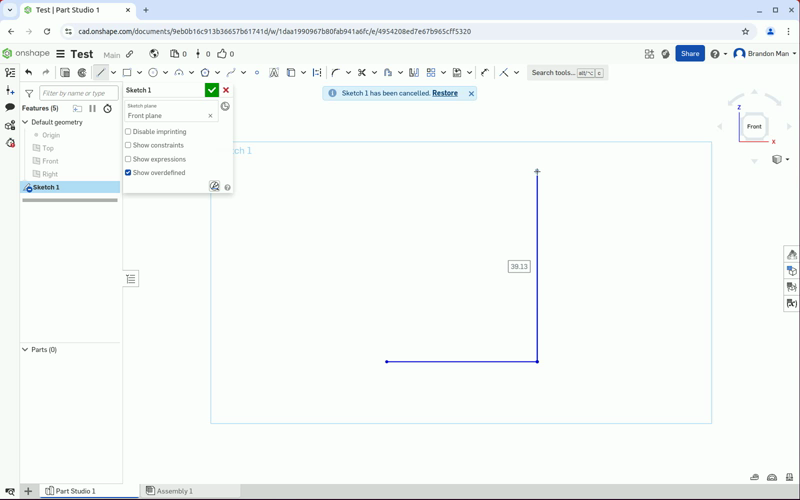
mouse_move(386, 171)
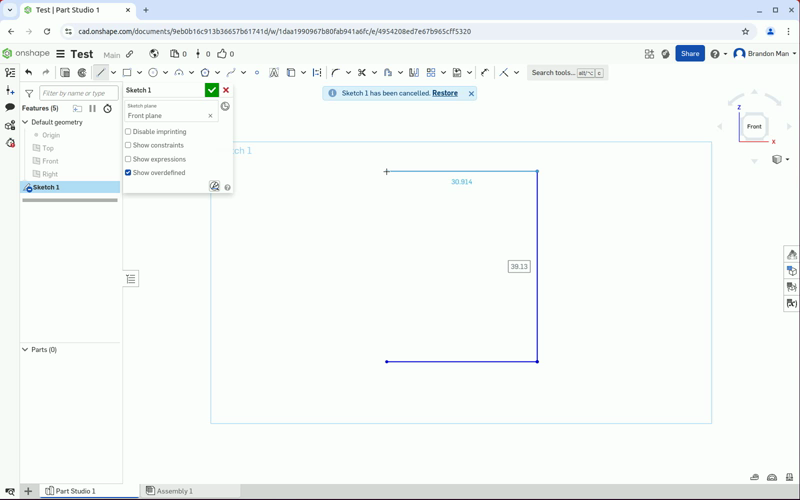
click(386, 171)
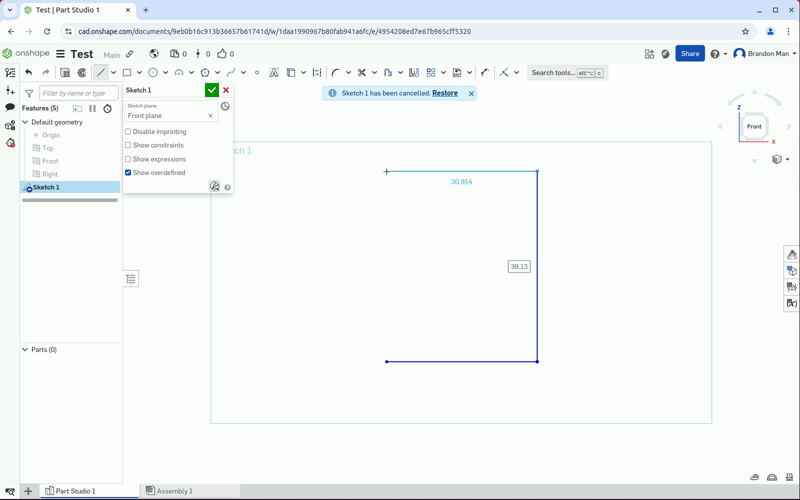
key_up(shift)
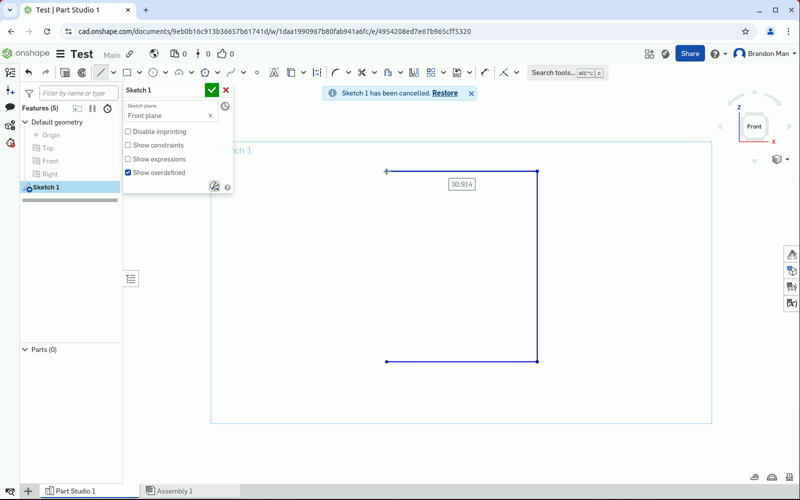
key_down(shift)
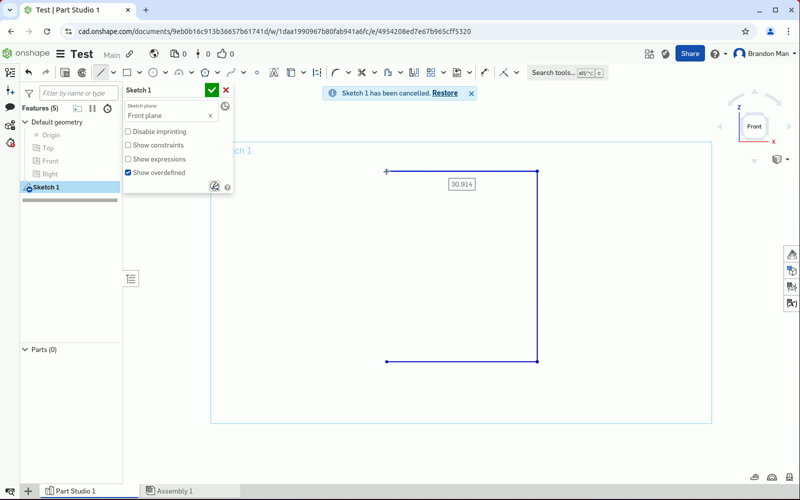
mouse_move(386, 361)
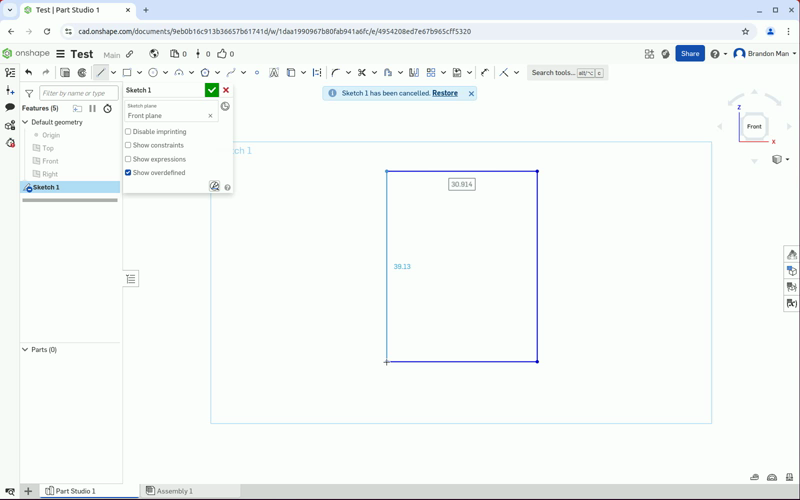
key_up(shift)
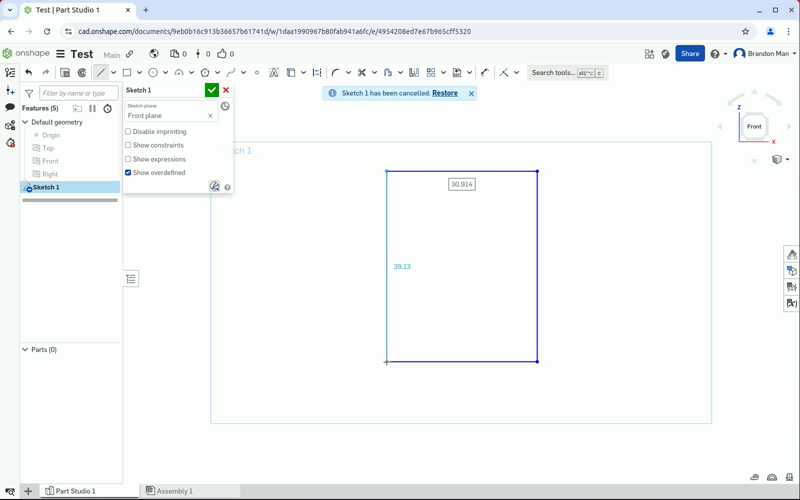
click(386, 361)
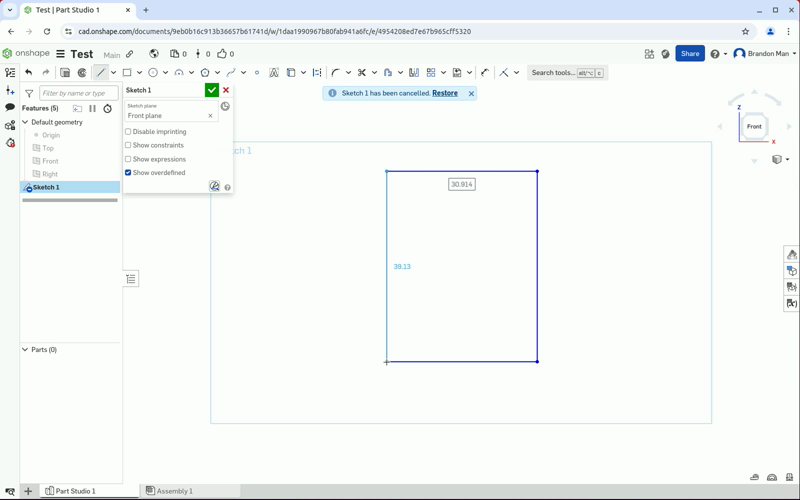
key(esc)
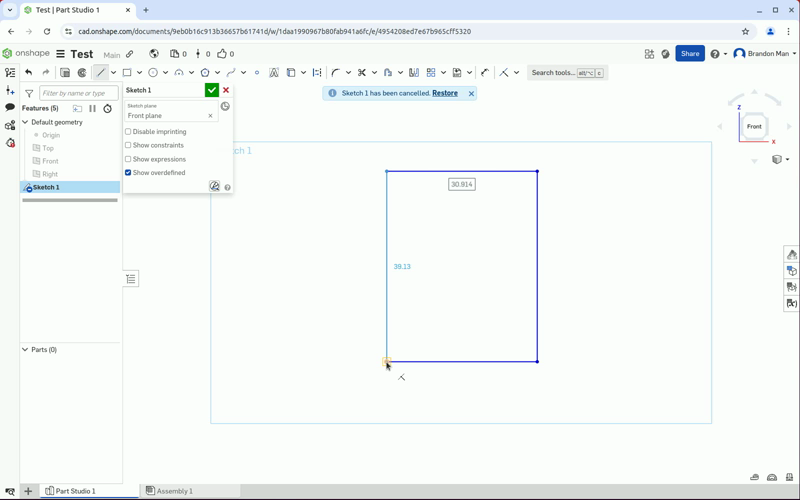
mouse_move(454, 220)
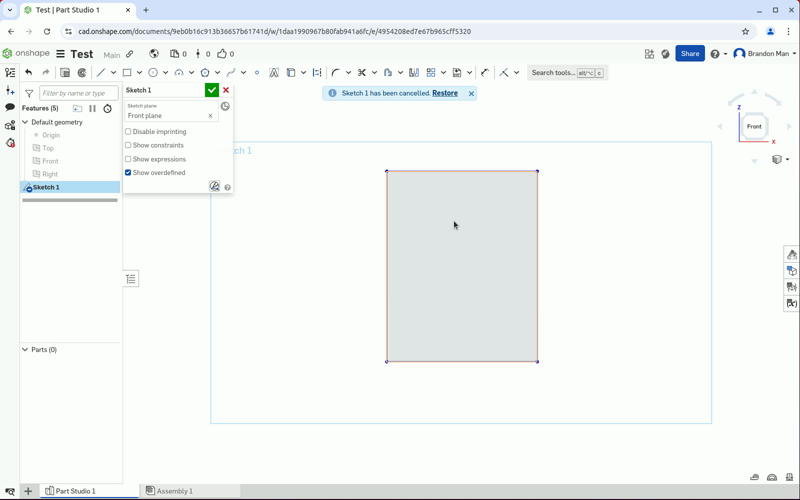
click(454, 220)
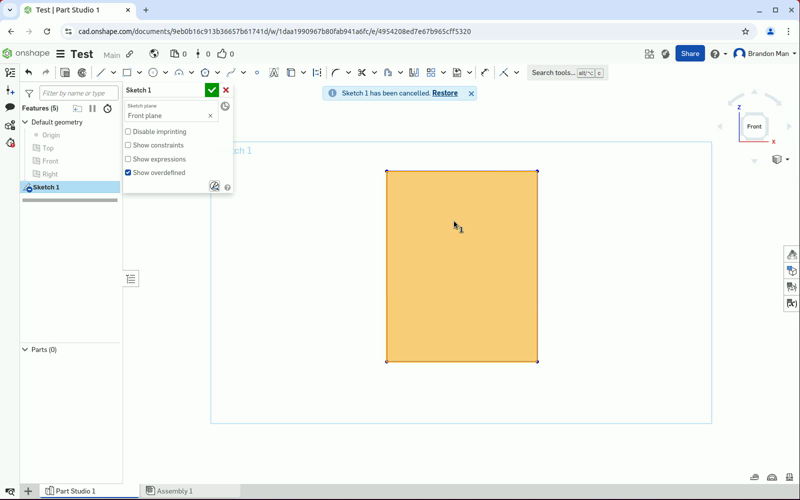
mouse_move(73, 352)
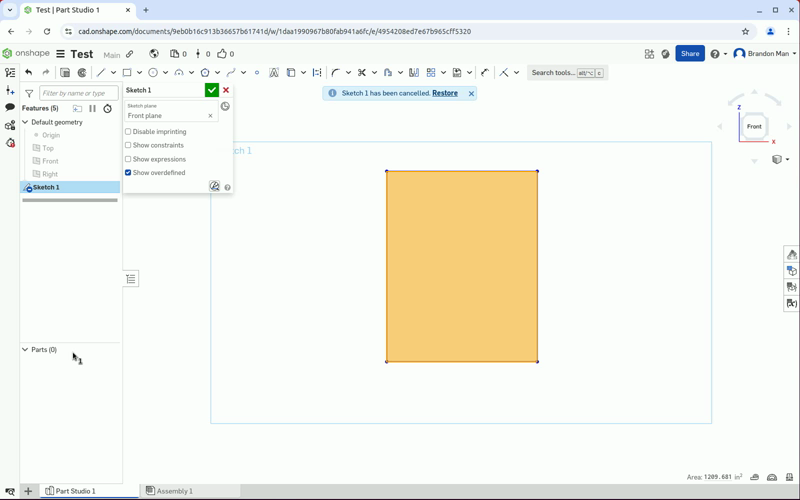
key(shift+y)
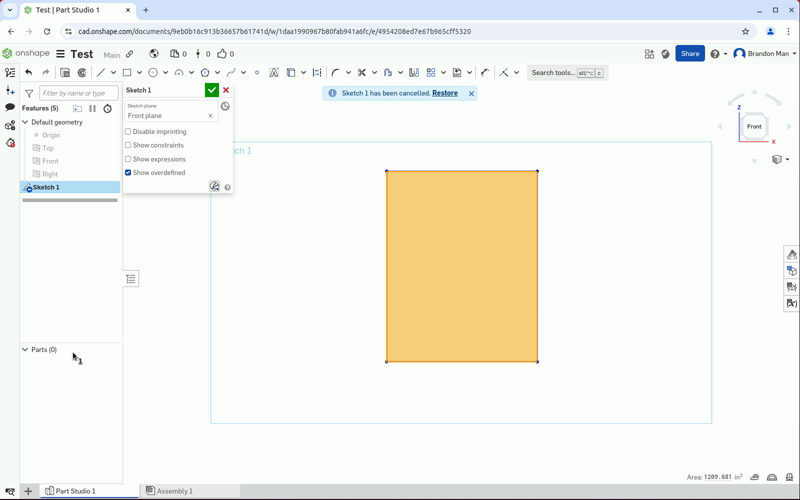
key(shift+e)
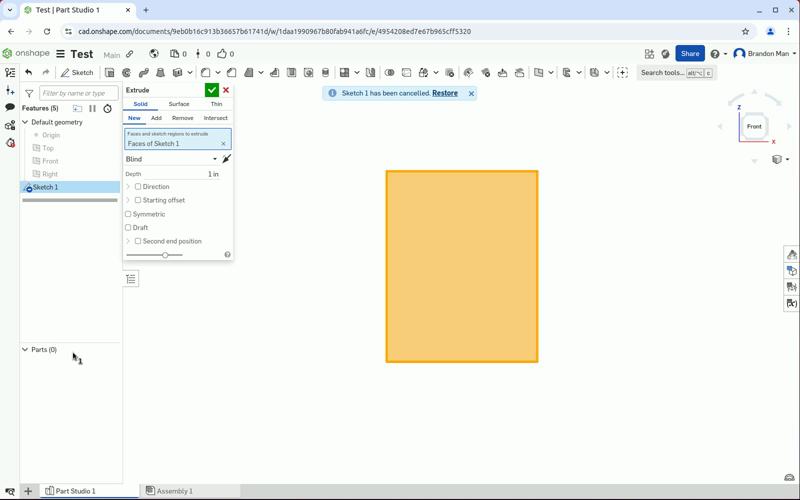
mouse_move(143, 106)
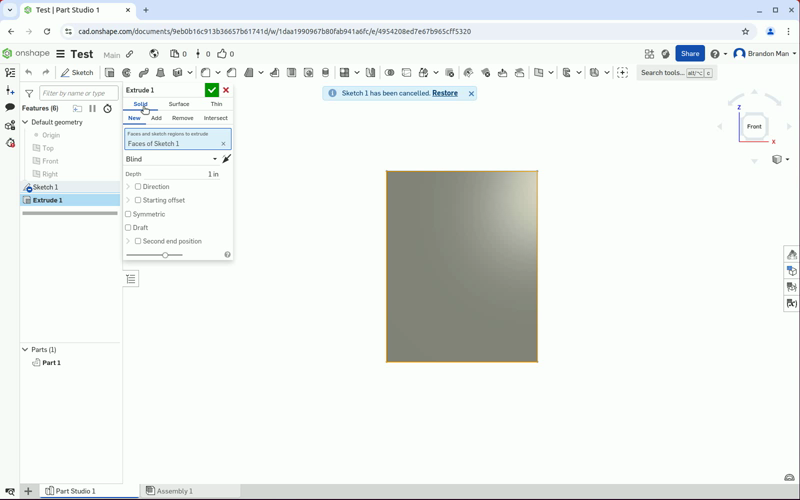
click(143, 106)
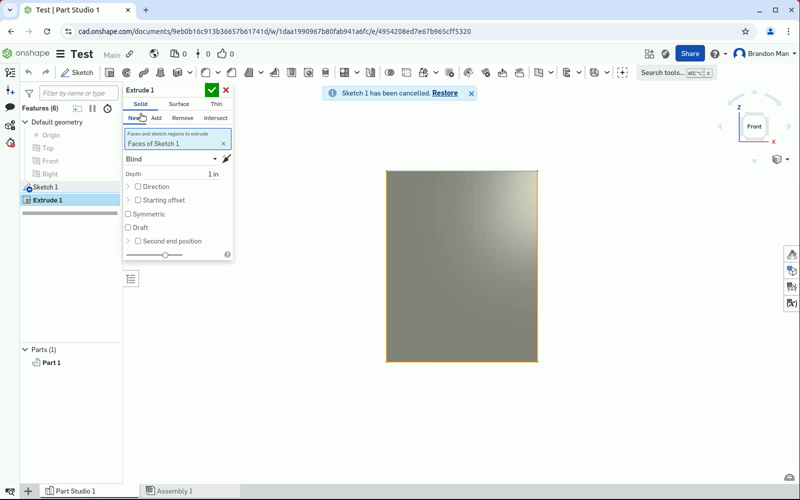
mouse_move(137, 120)
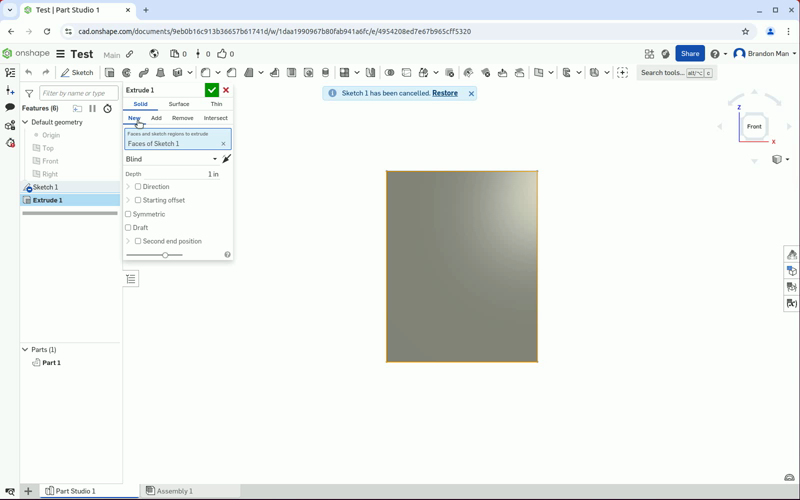
click(137, 120)
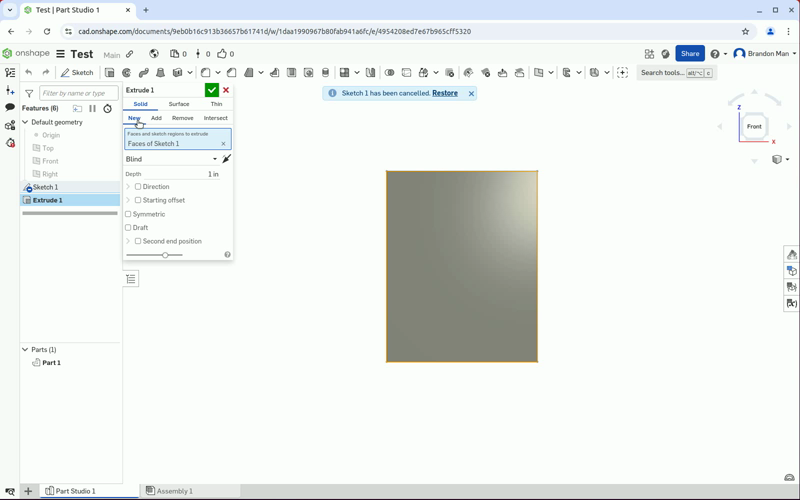
key(tab, 4)
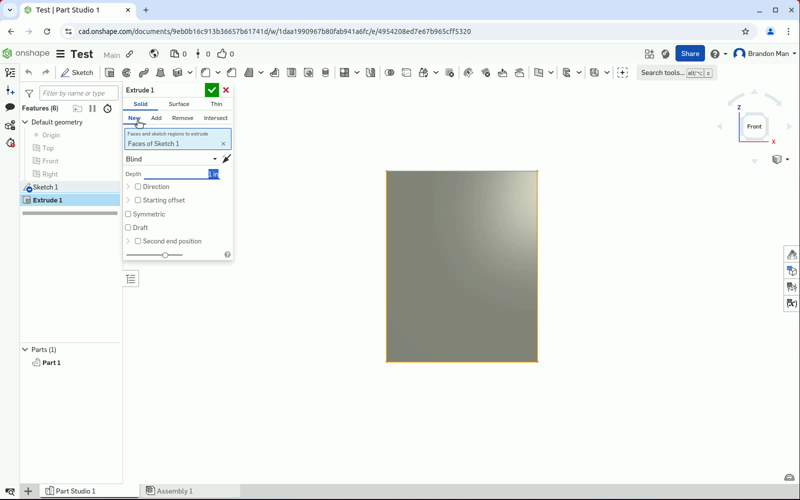
text(1.685)
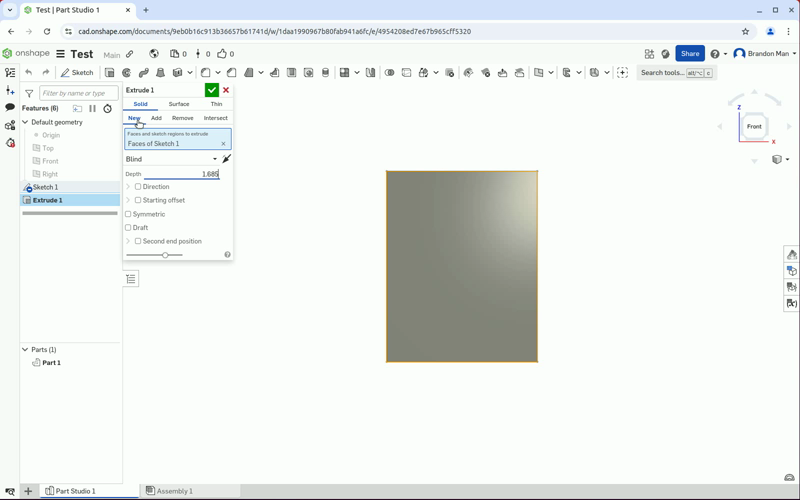
key(enter)
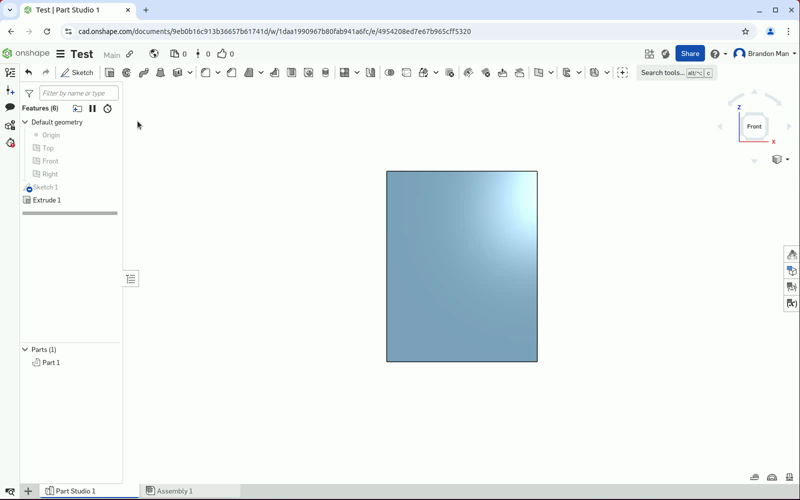
key(shift+h)
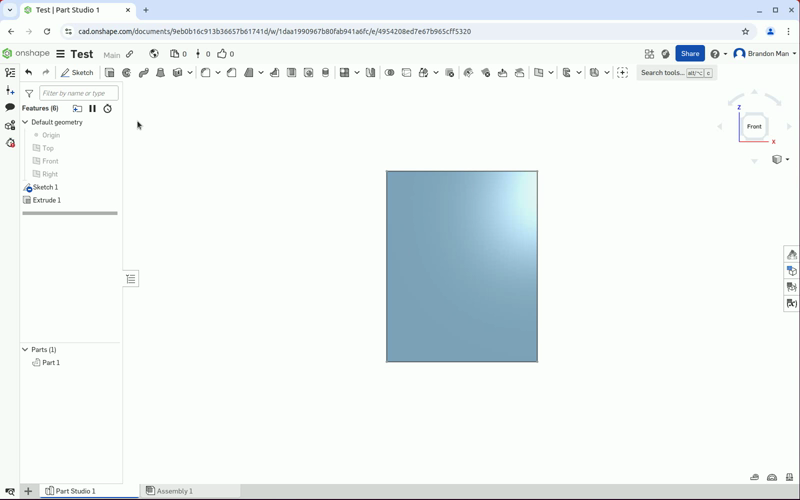
key(shift+h)
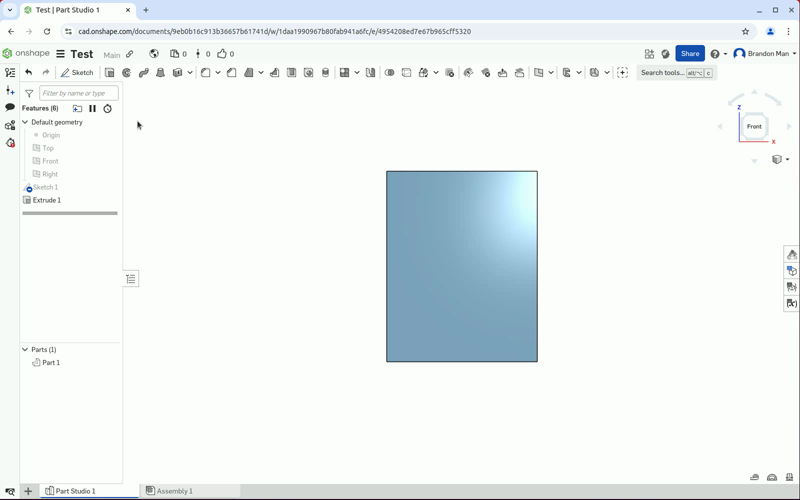
mouse_move(73, 189)
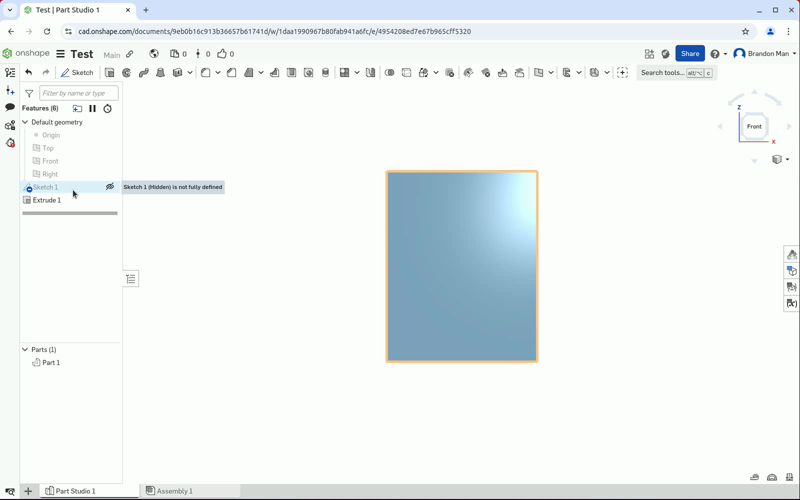
click(73, 189)
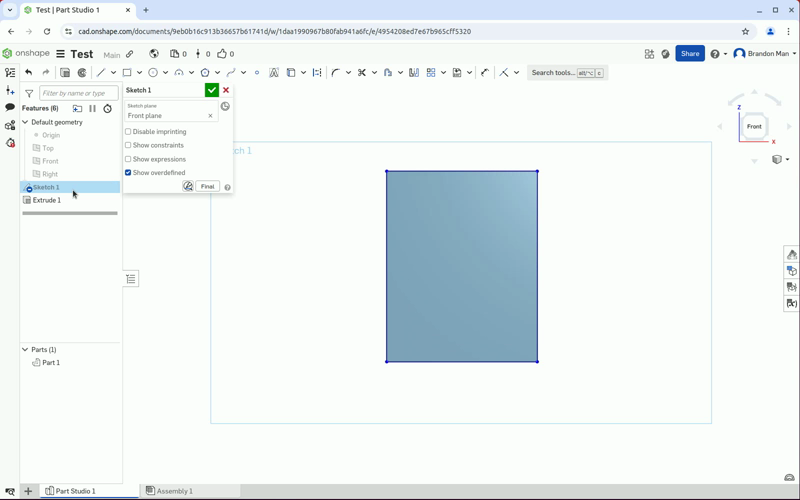
mouse_move(229, 92)
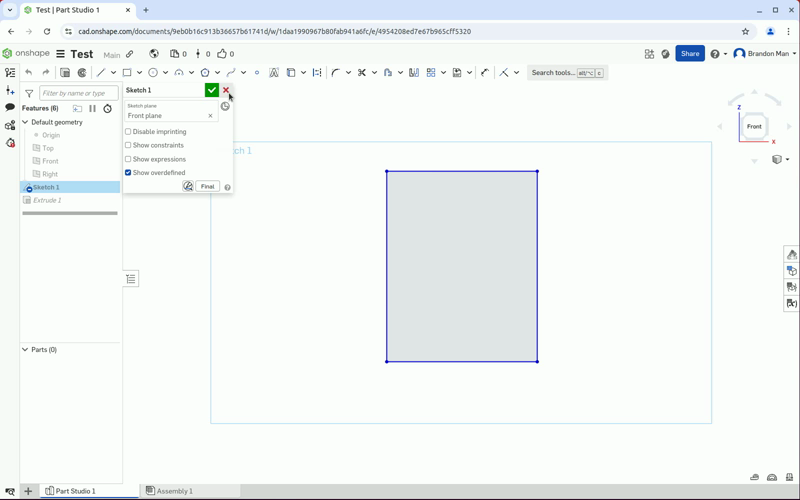
click(229, 92)
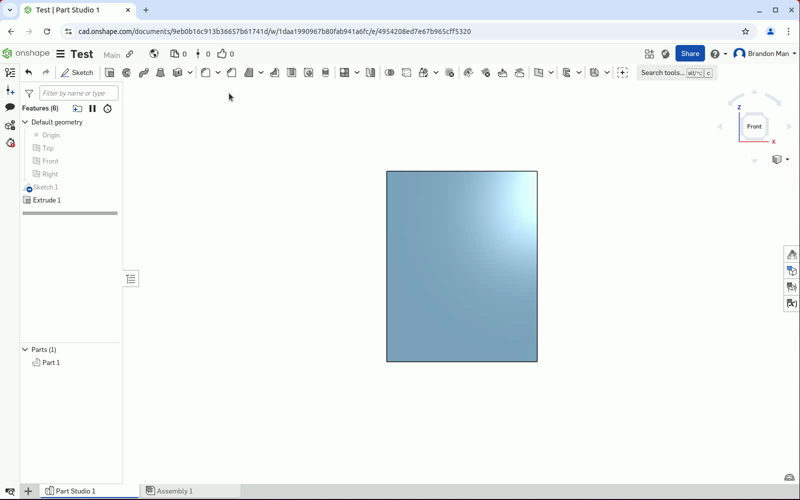
mouse_move(541, 75)
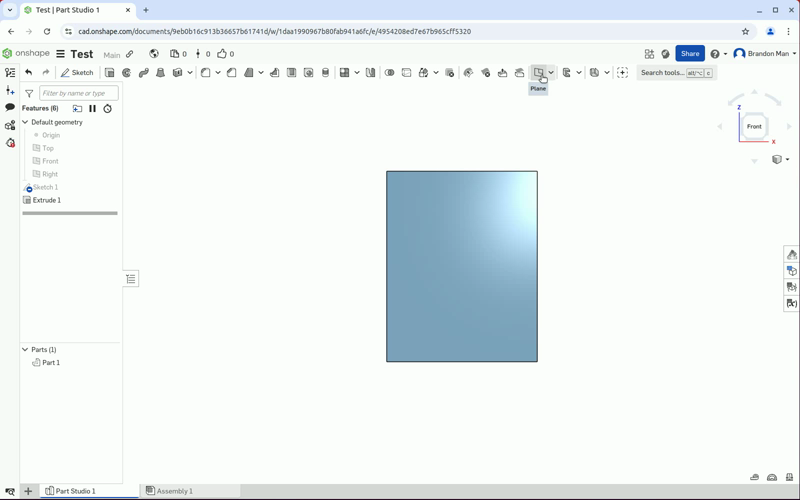
click(541, 75)
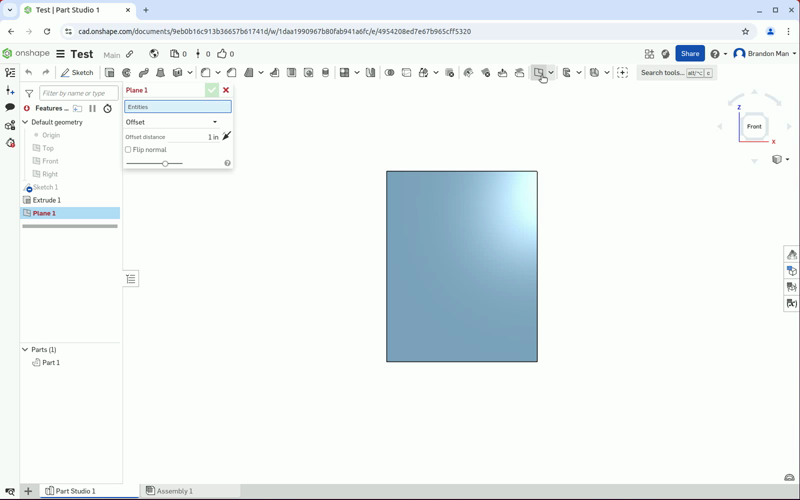
mouse_move(73, 163)
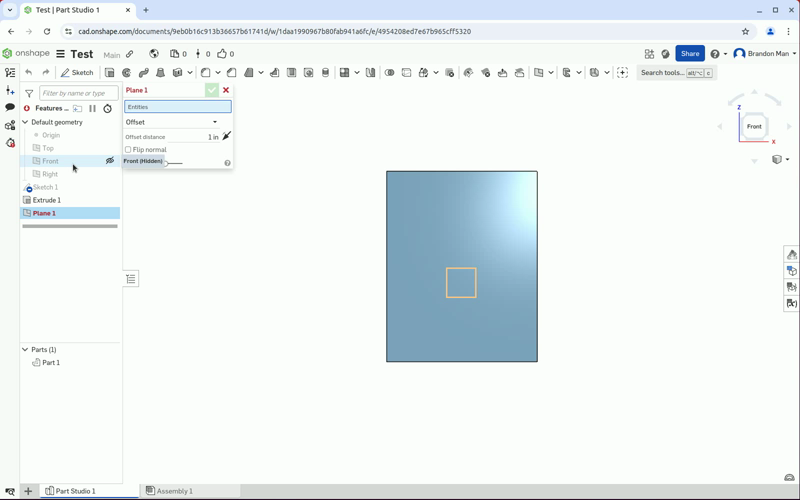
click(73, 163)
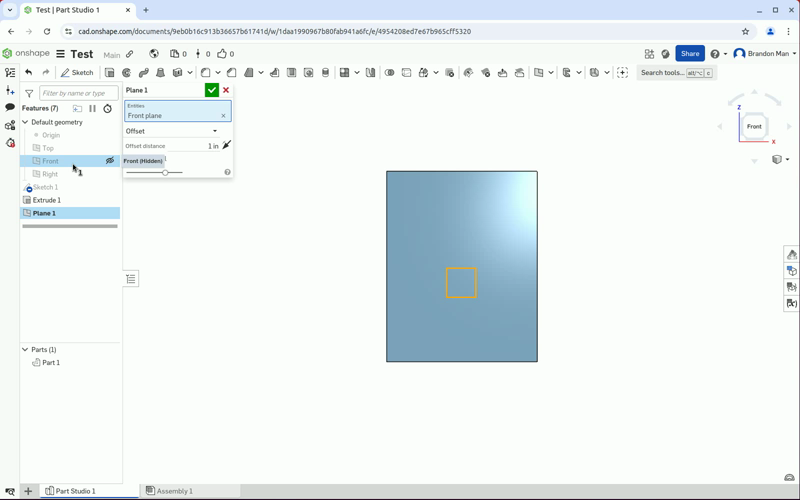
key(tab, 2)
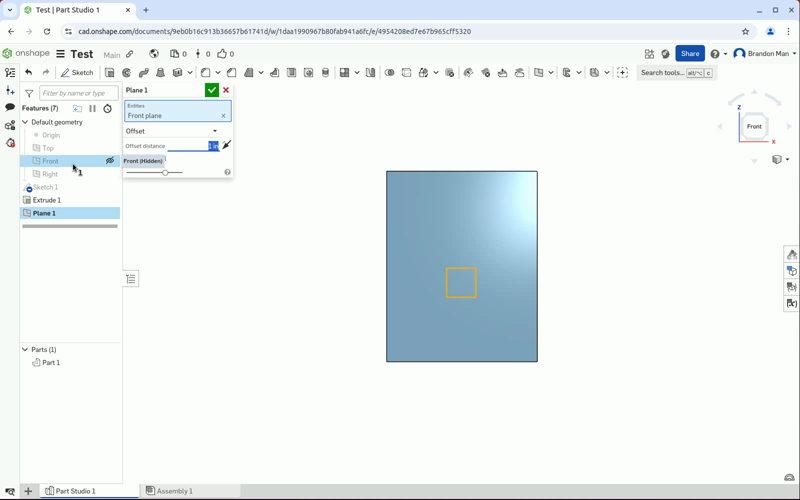
text(1.695)
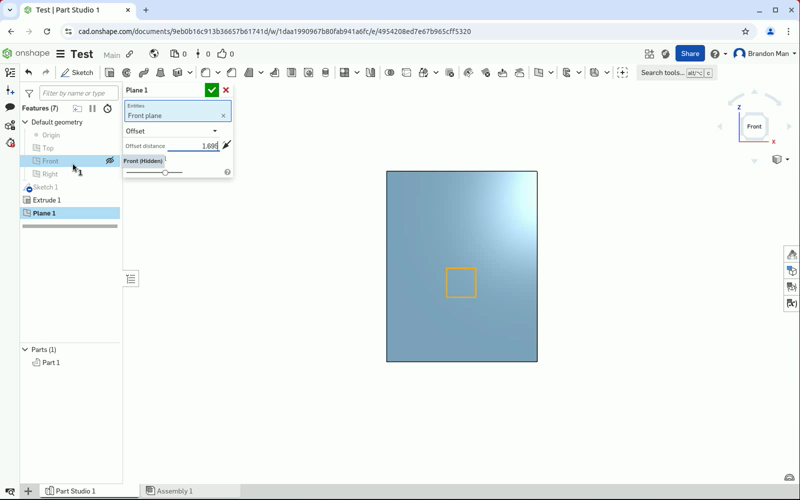
key(enter, 2)
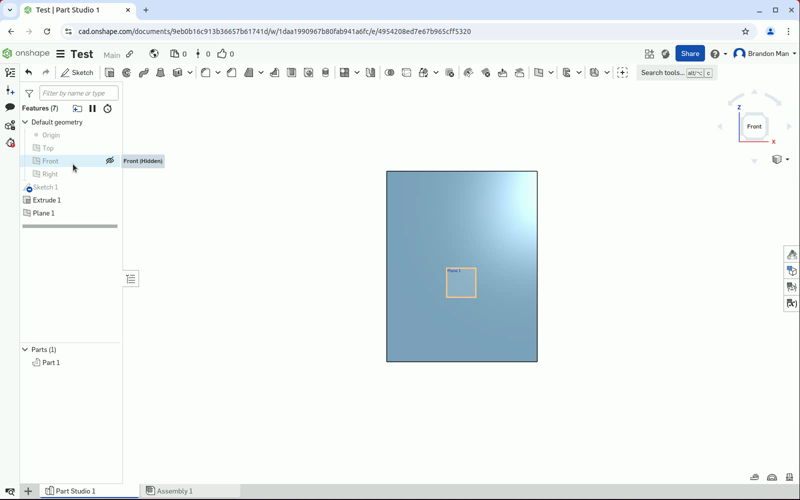
key(shift+s)
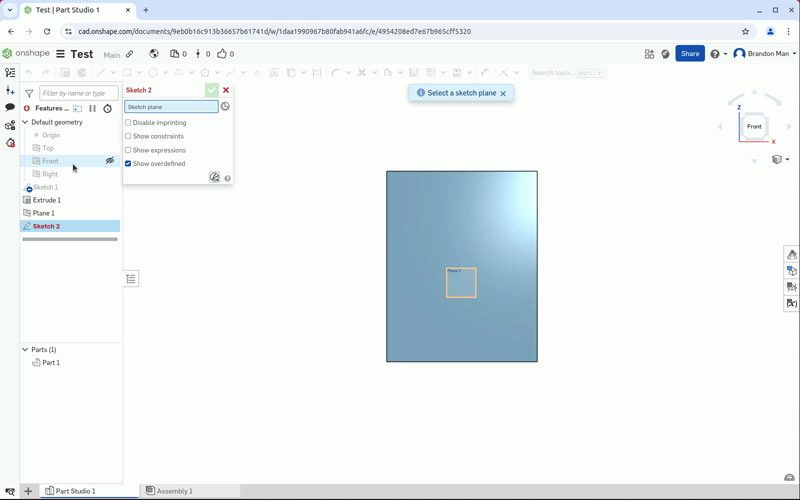
mouse_move(73, 215)
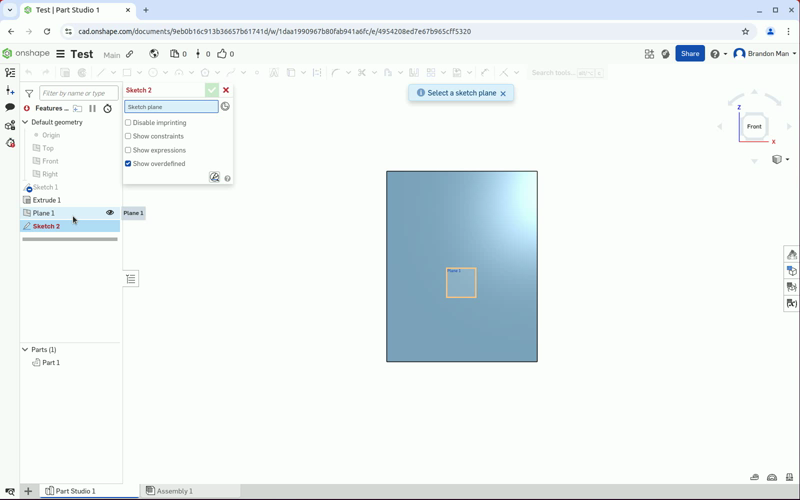
click(73, 215)
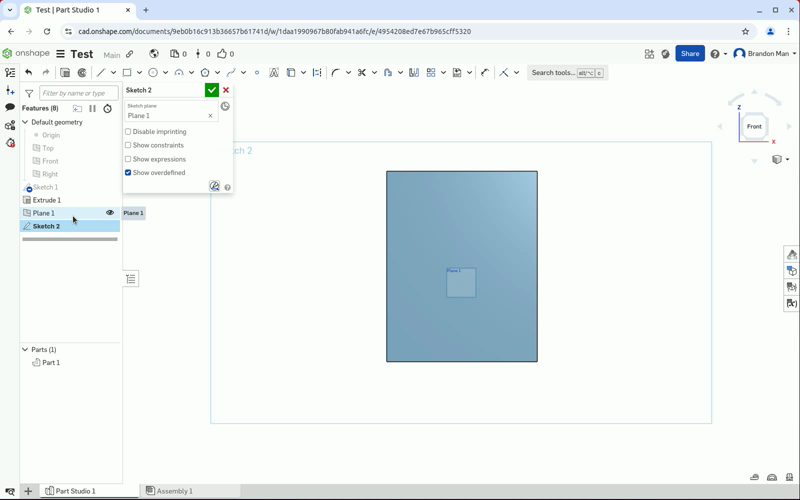
mouse_move(73, 352)
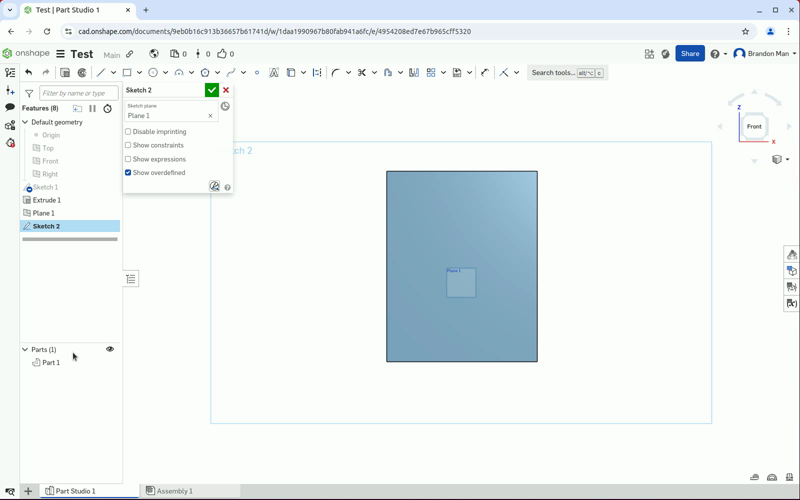
key(y)
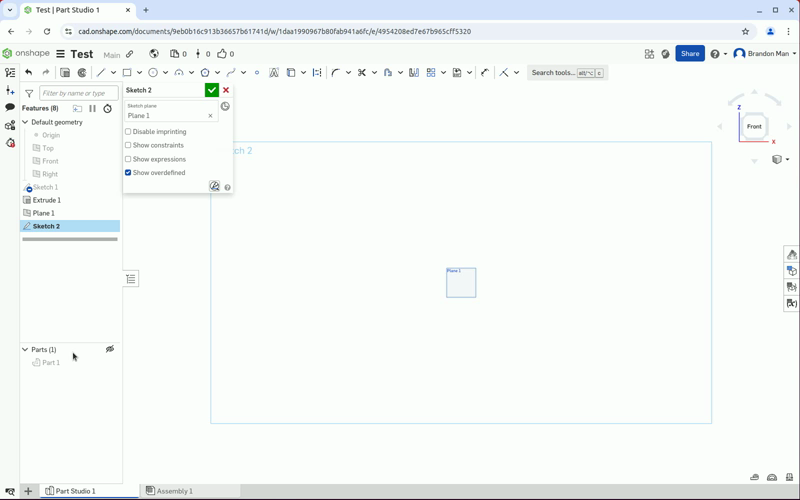
key(l)
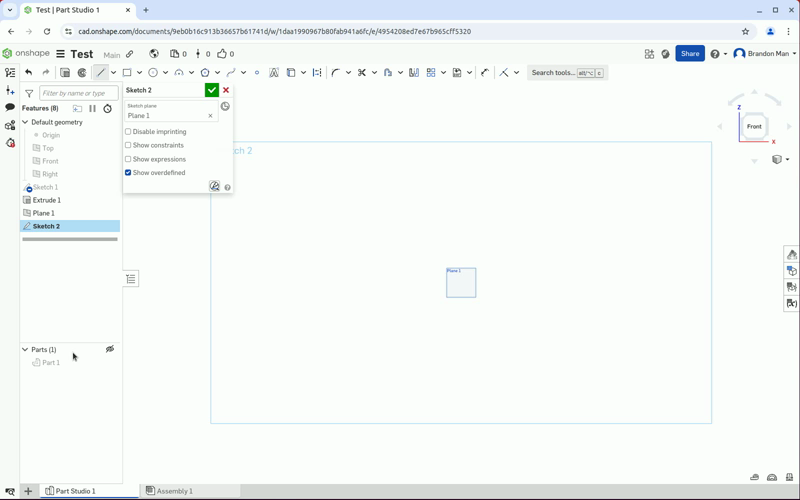
key_down(shift)
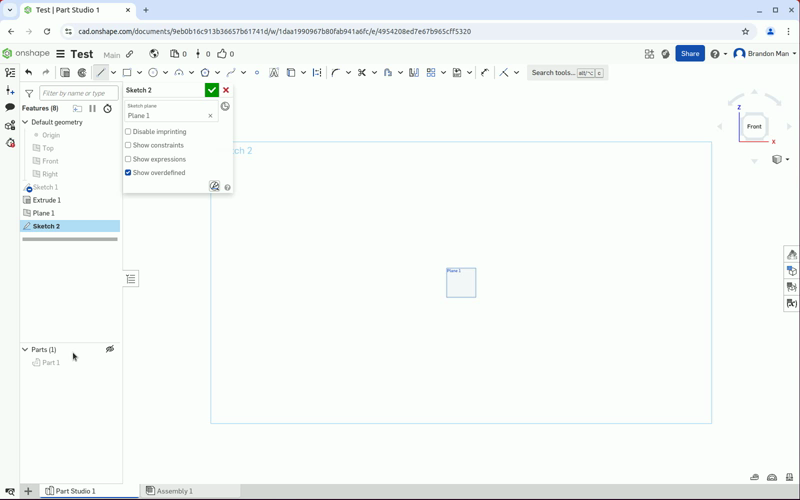
mouse_move(452, 297)
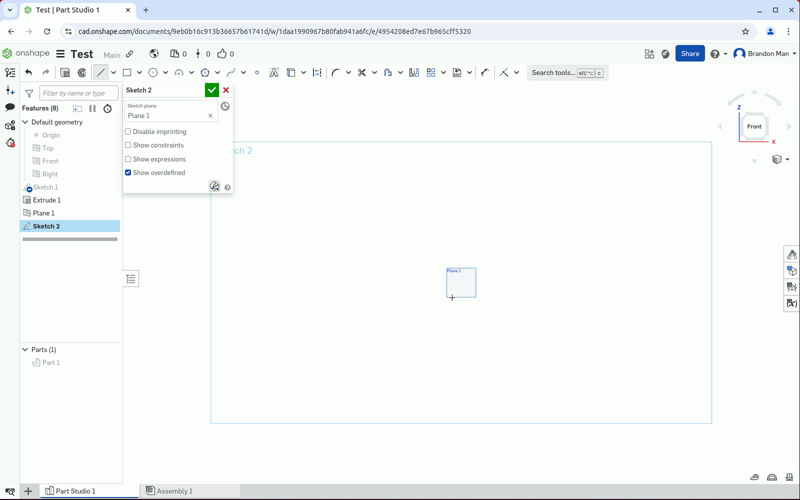
click(452, 297)
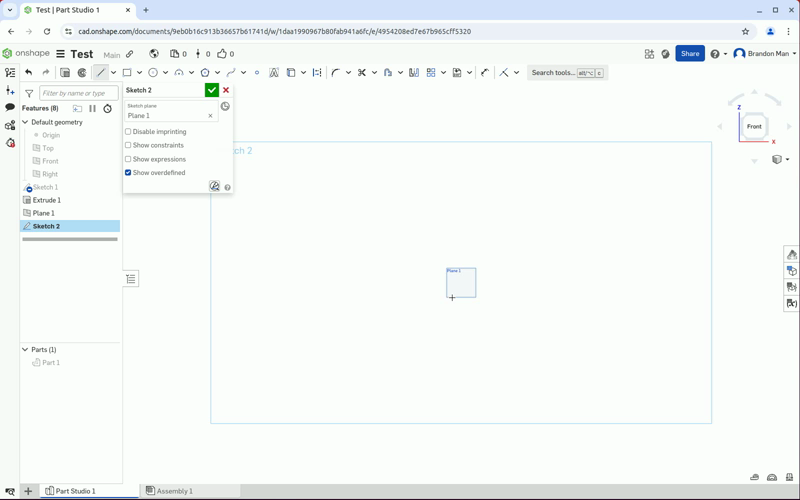
key_up(shift)
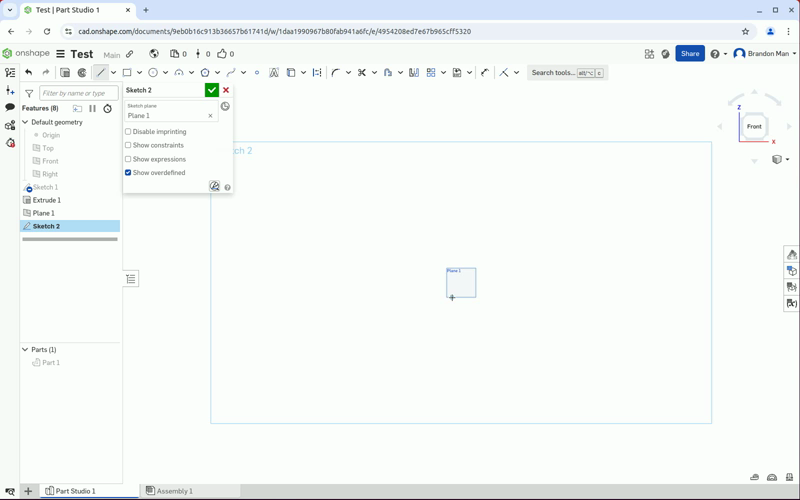
key_down(shift)
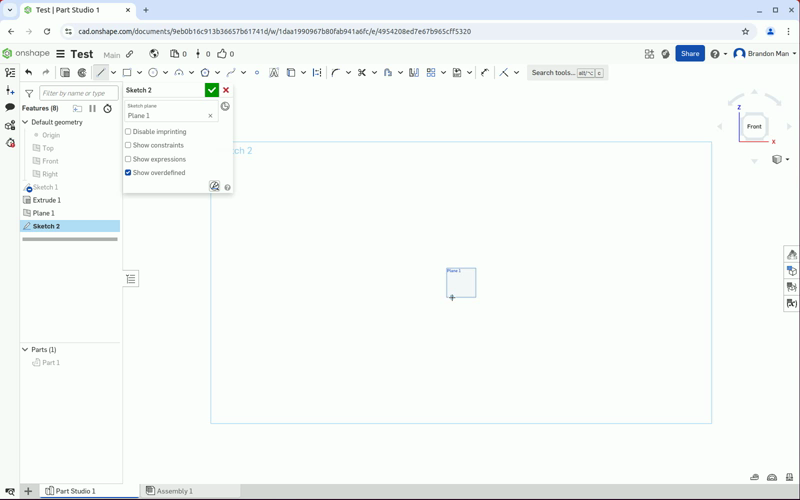
mouse_move(482, 297)
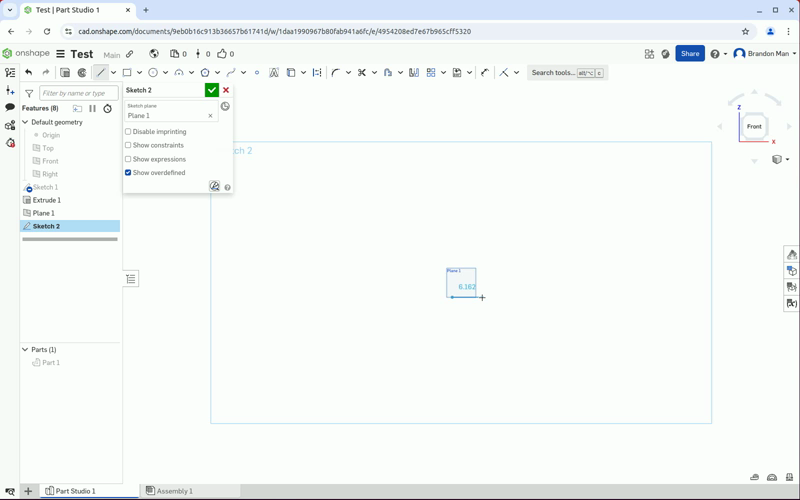
mouse_move(468, 297)
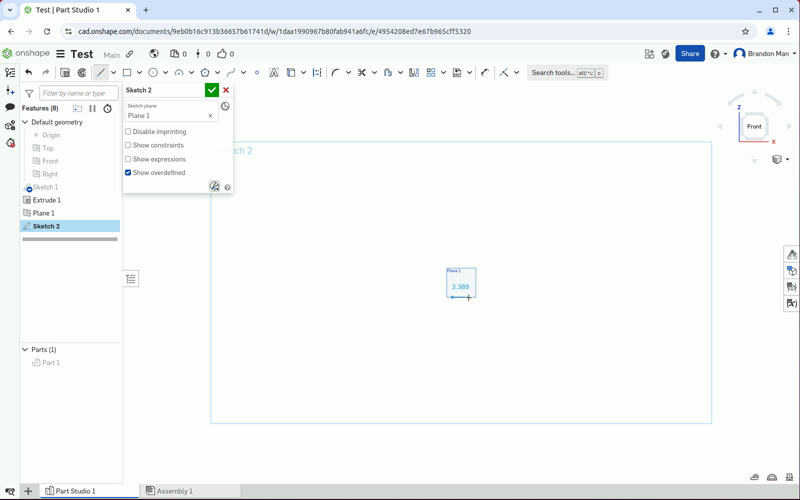
click(468, 297)
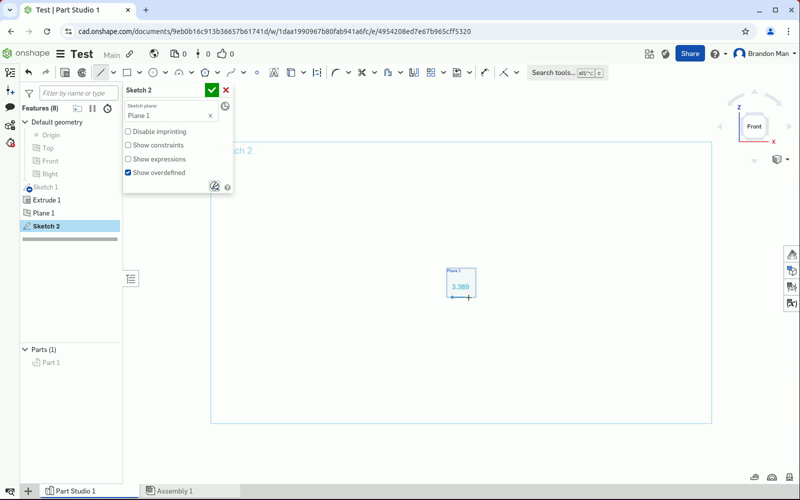
key_up(shift)
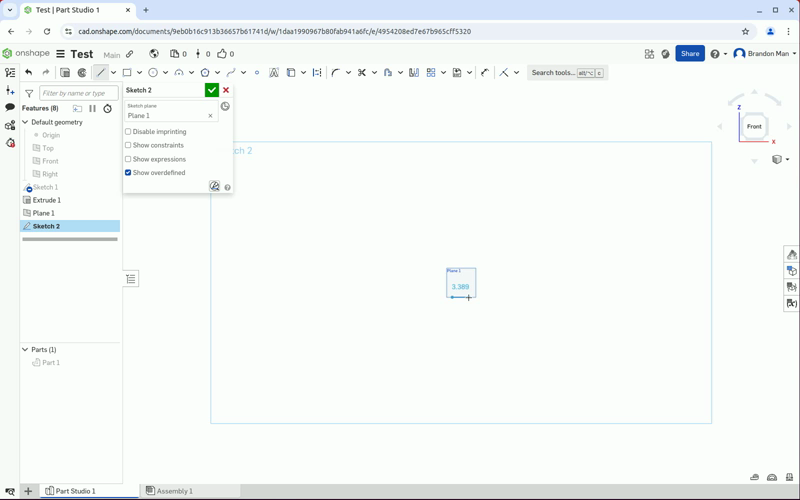
key_down(shift)
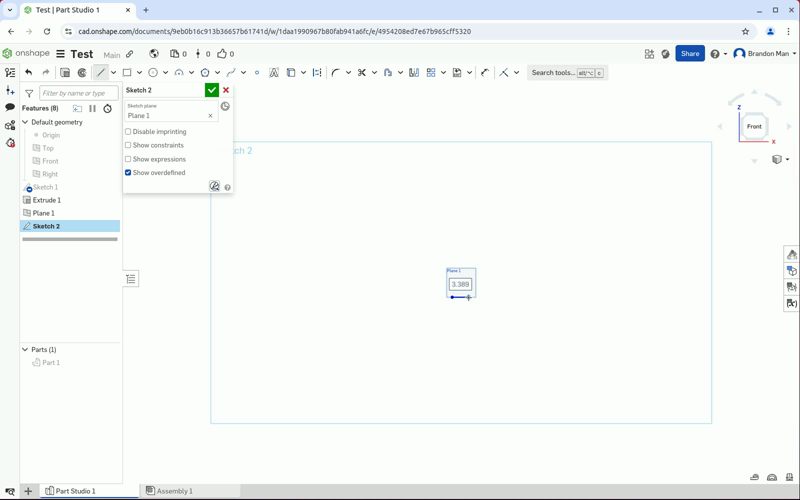
mouse_move(468, 235)
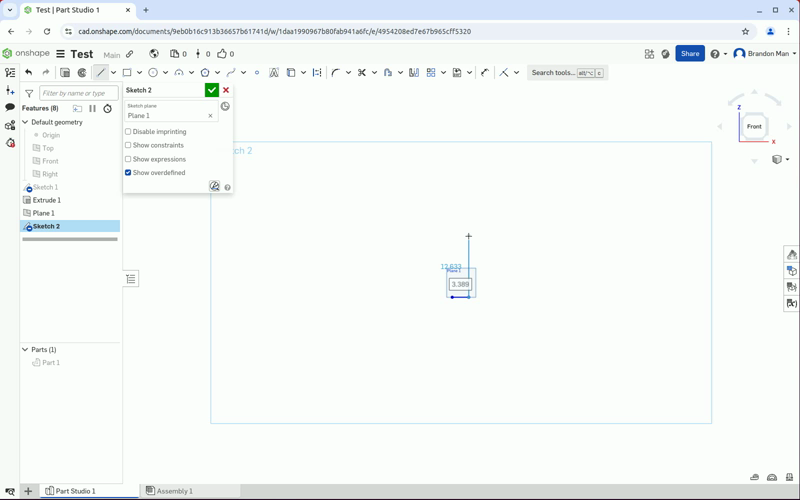
click(468, 235)
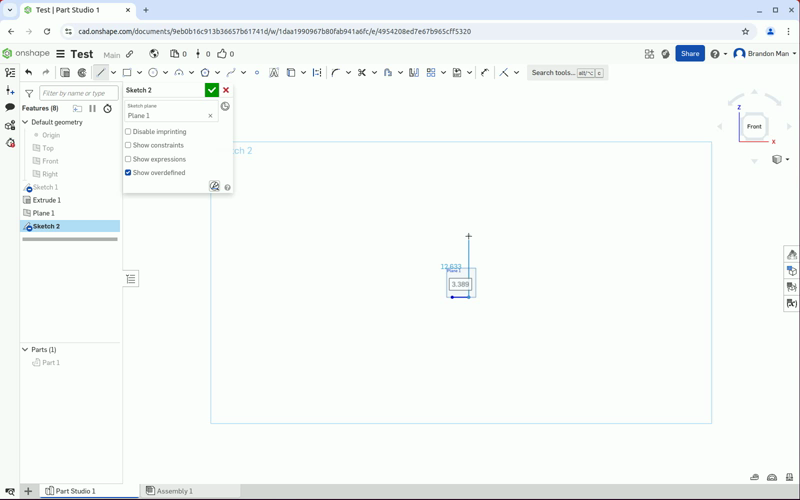
key_up(shift)
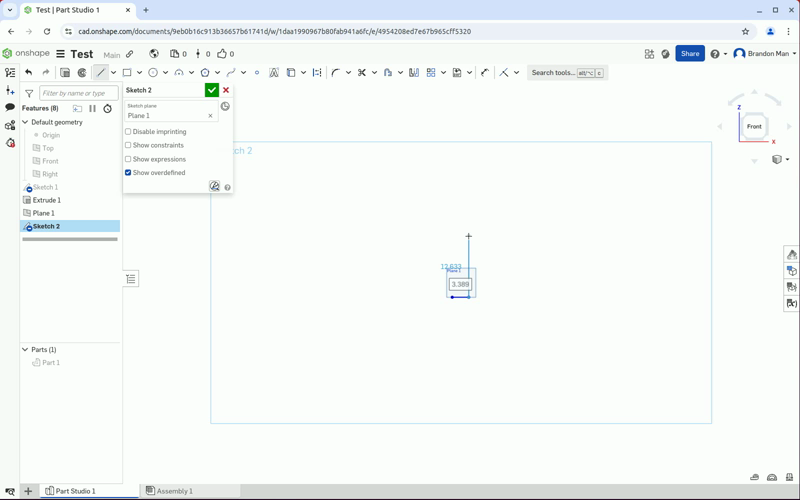
key_down(shift)
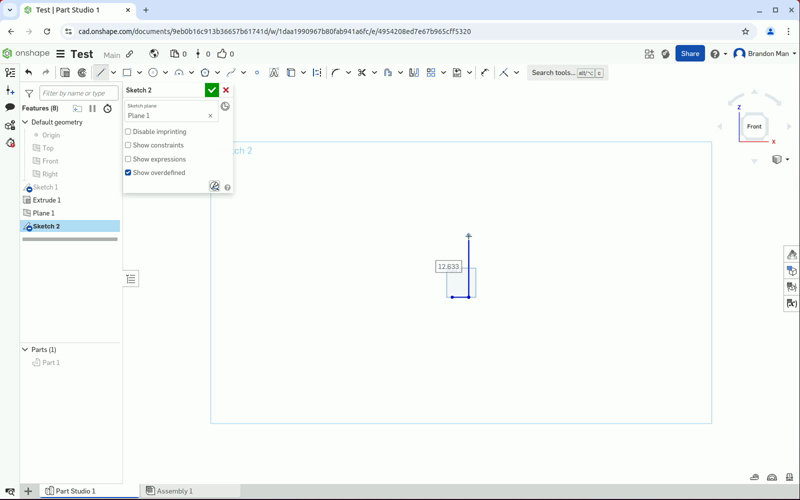
mouse_move(498, 235)
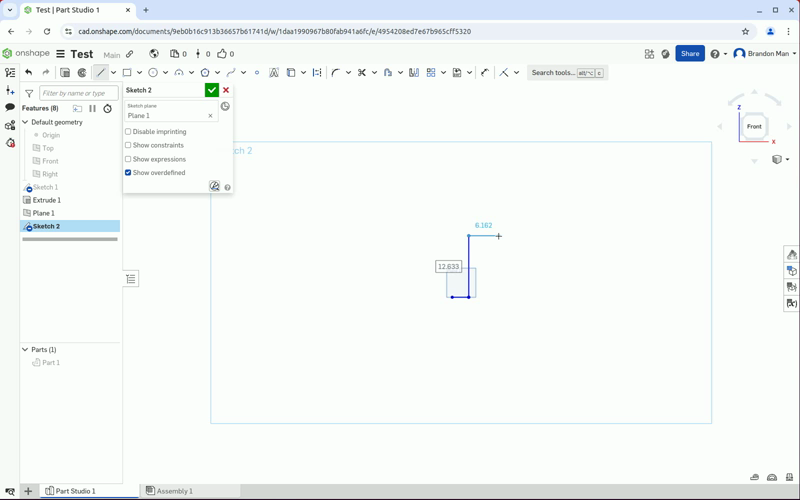
mouse_move(452, 235)
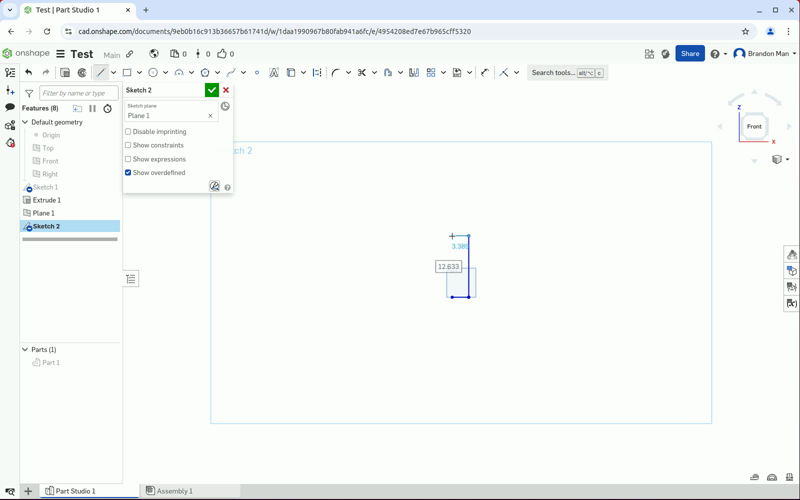
click(452, 235)
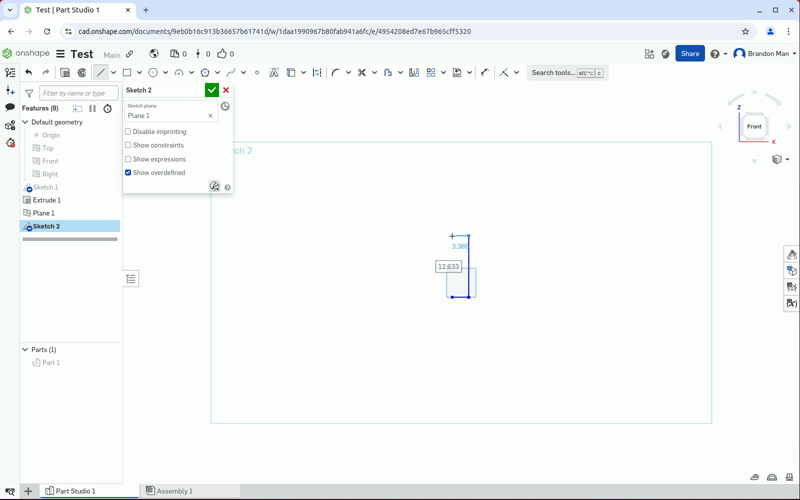
key_up(shift)
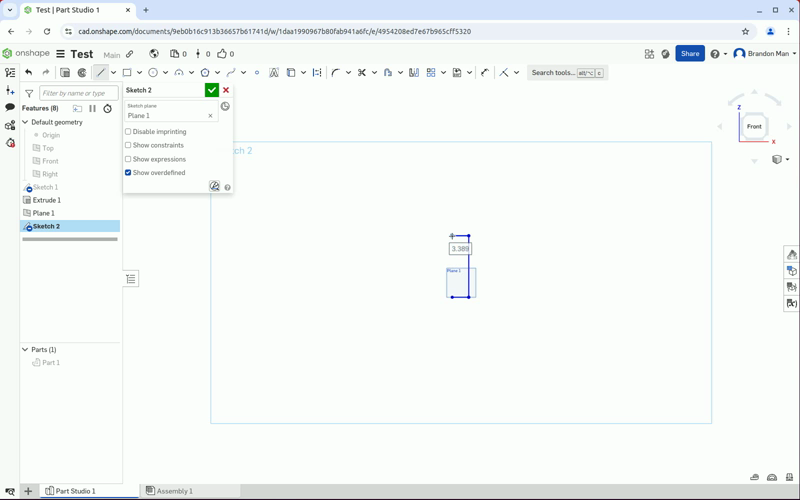
key_down(shift)
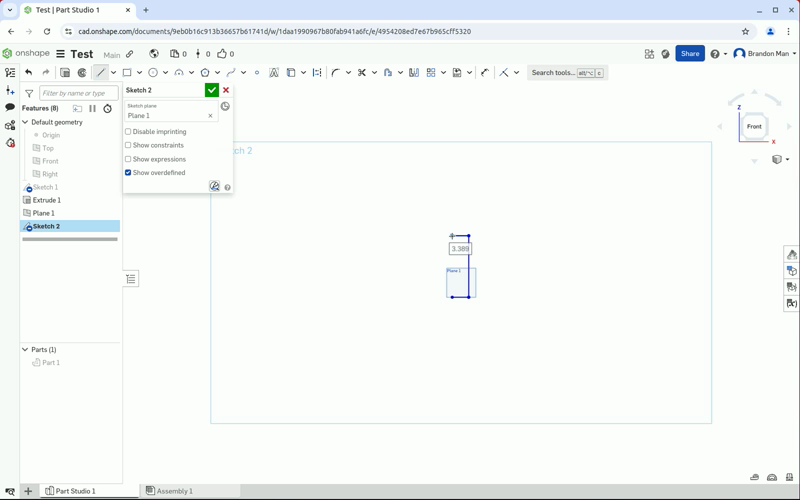
mouse_move(452, 297)
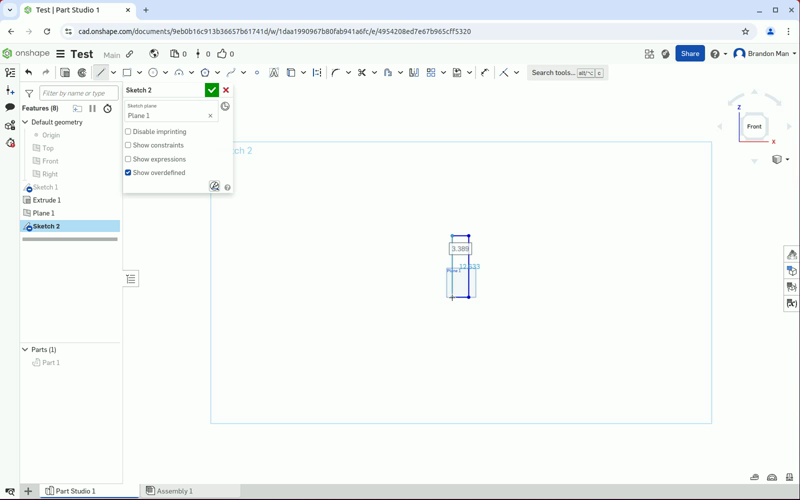
key_up(shift)
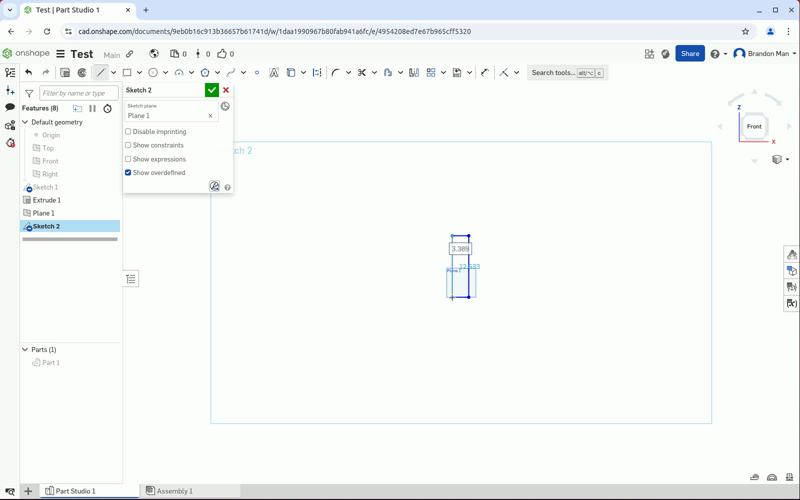
click(452, 297)
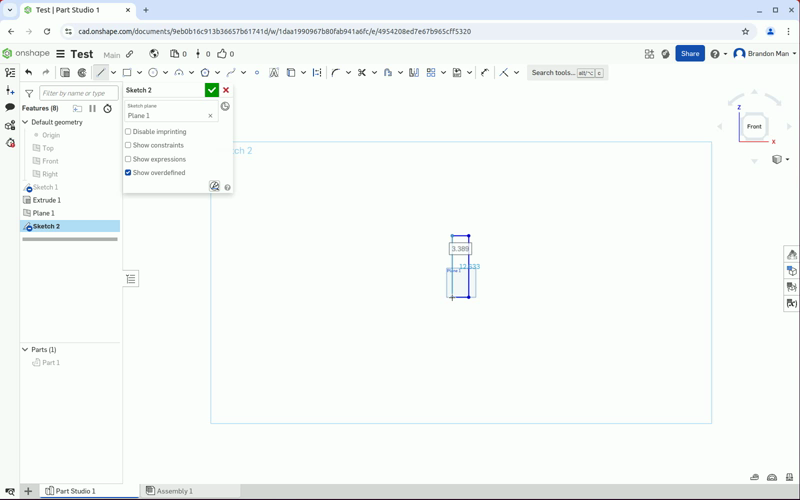
key(esc)
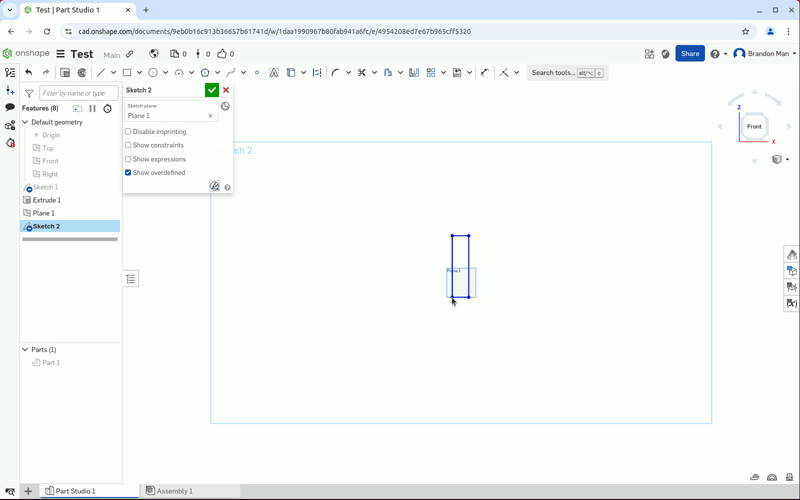
mouse_move(464, 260)
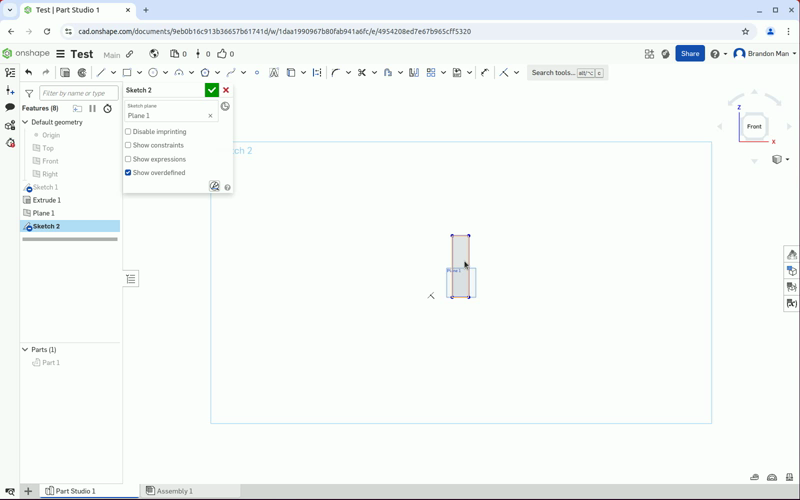
scroll(6)
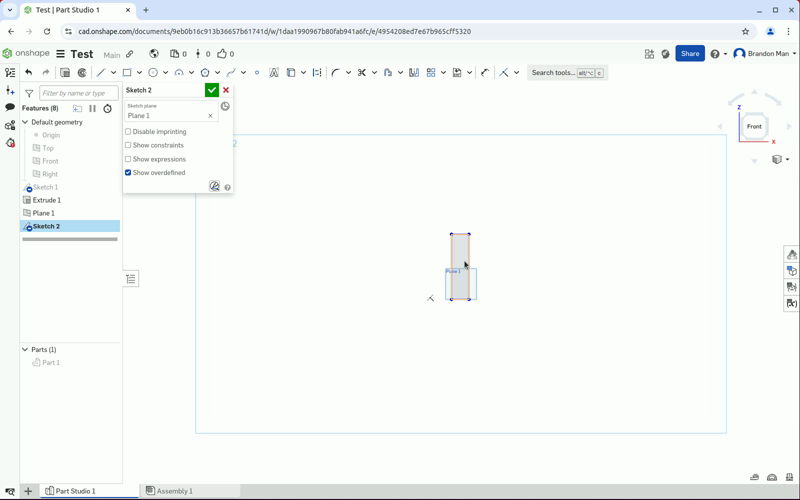
scroll(6)
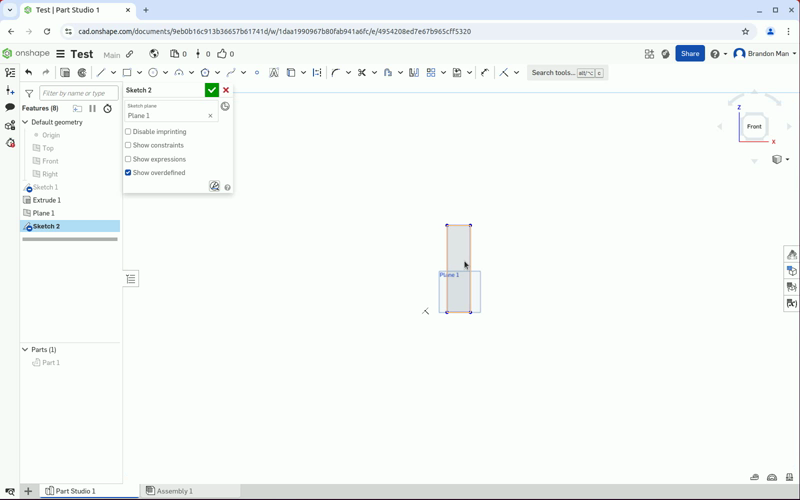
scroll(6)
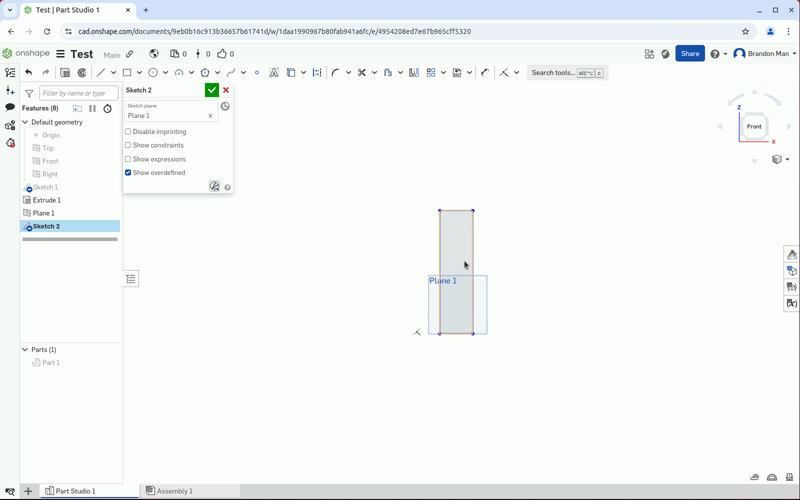
scroll(6)
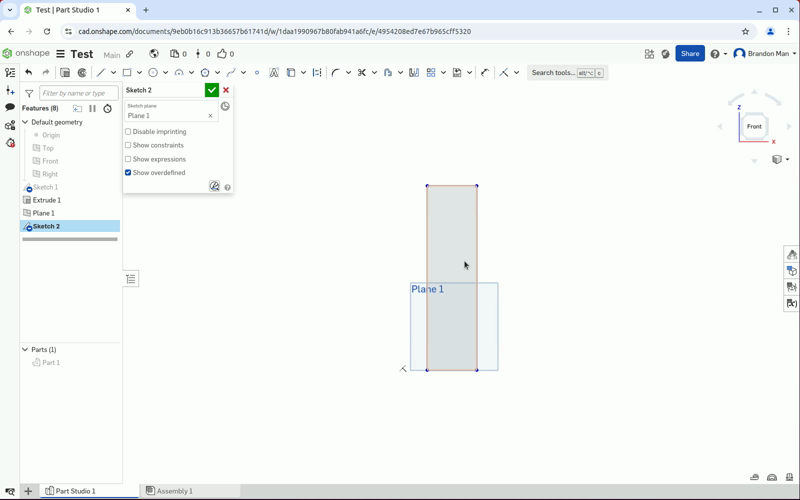
scroll(6)
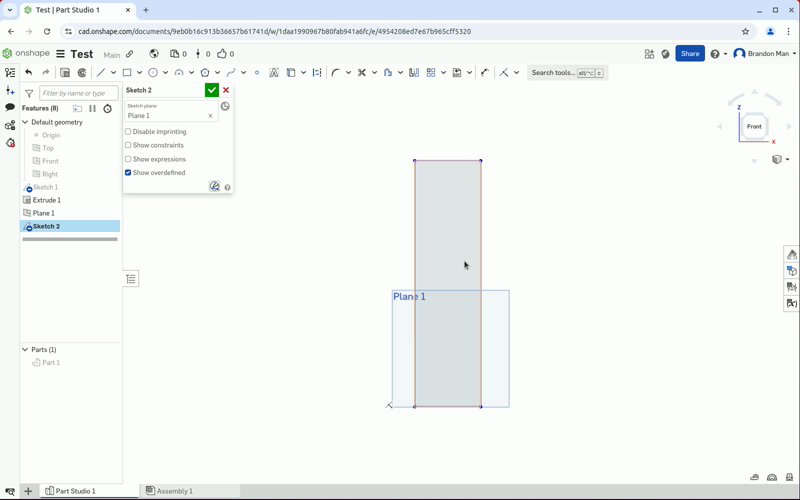
scroll(6)
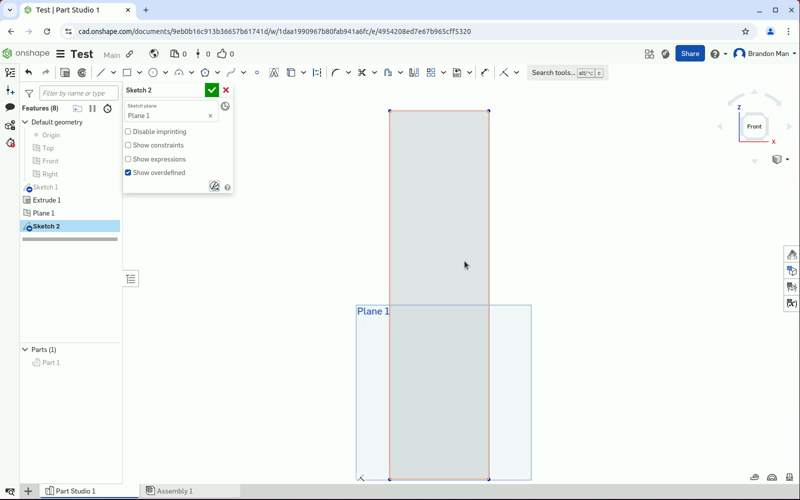
scroll(6)
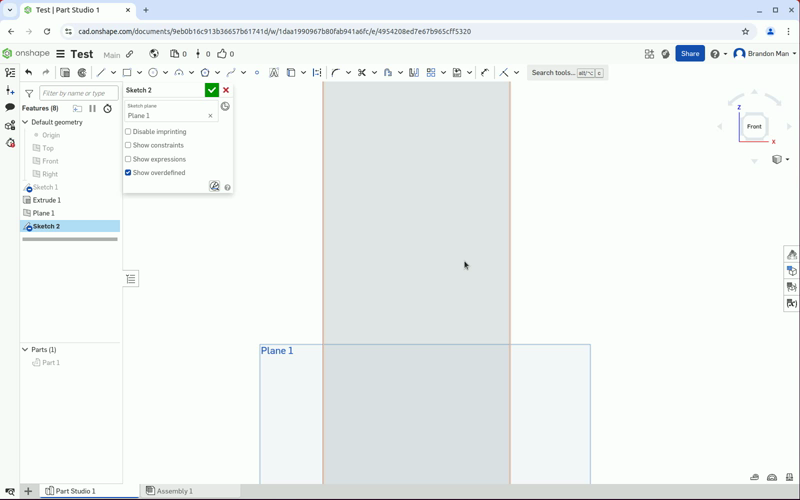
click(464, 260)
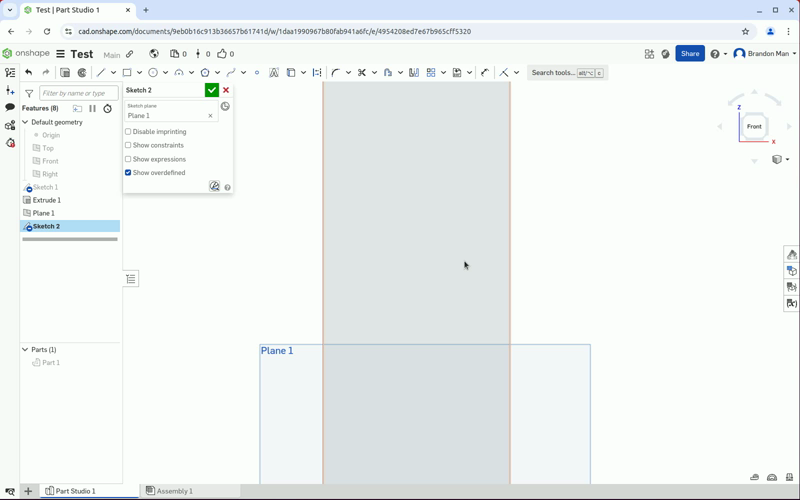
scroll(-6)
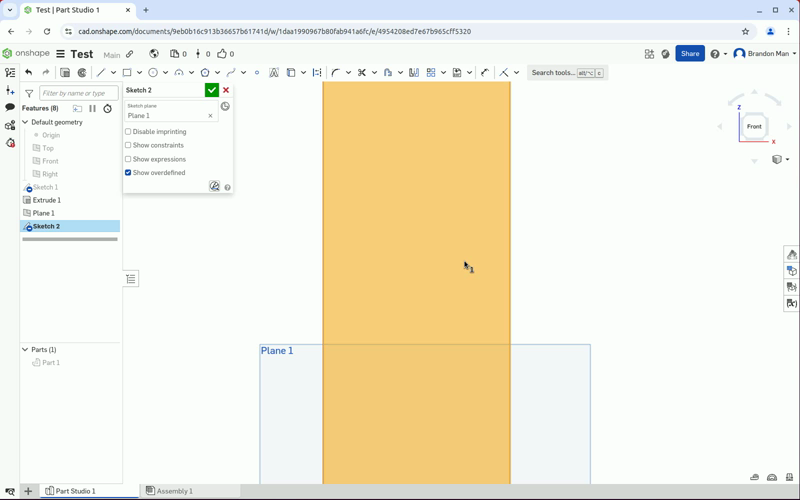
scroll(-6)
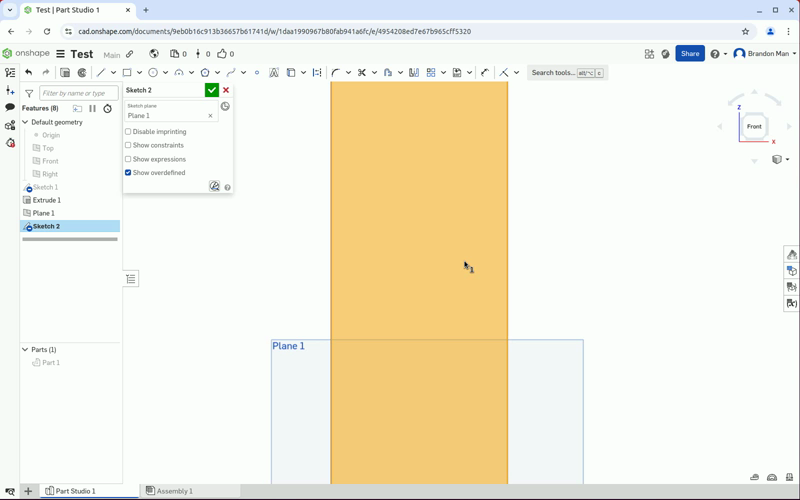
scroll(-6)
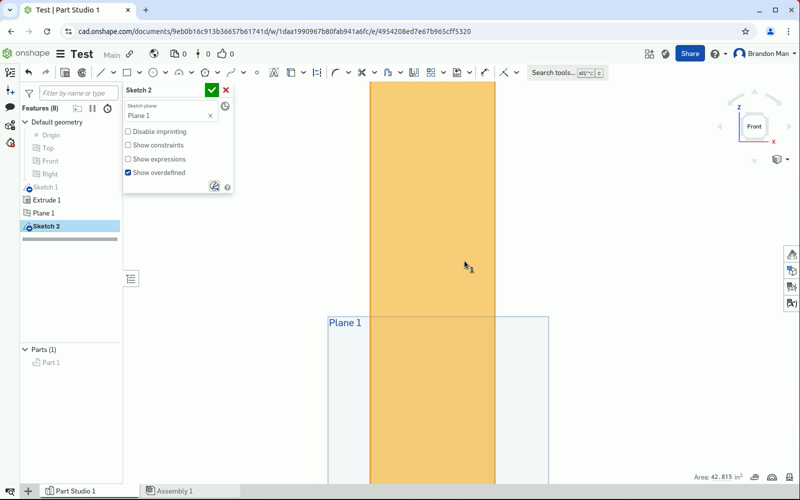
scroll(-6)
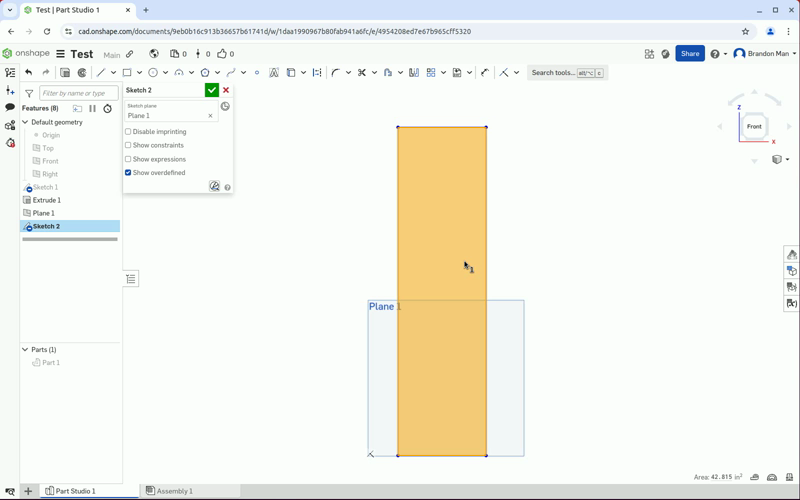
scroll(-6)
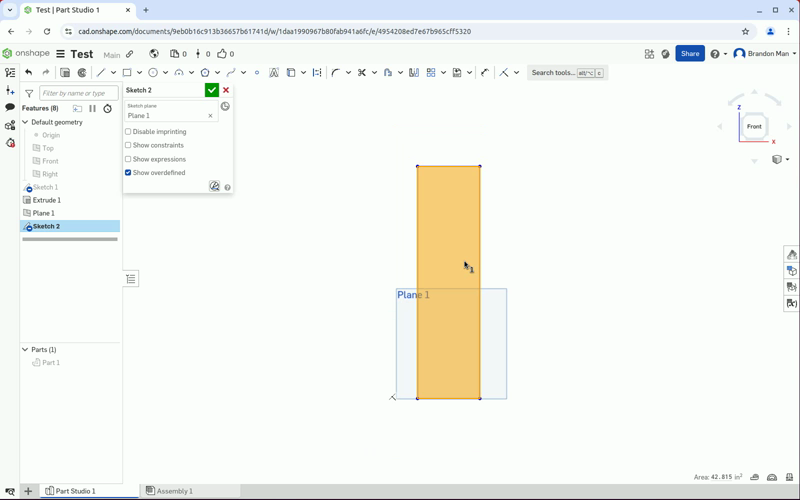
scroll(-6)
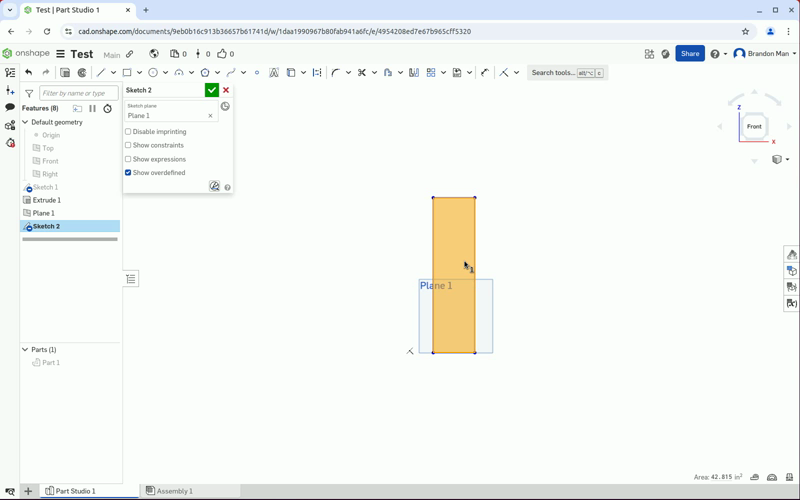
scroll(-6)
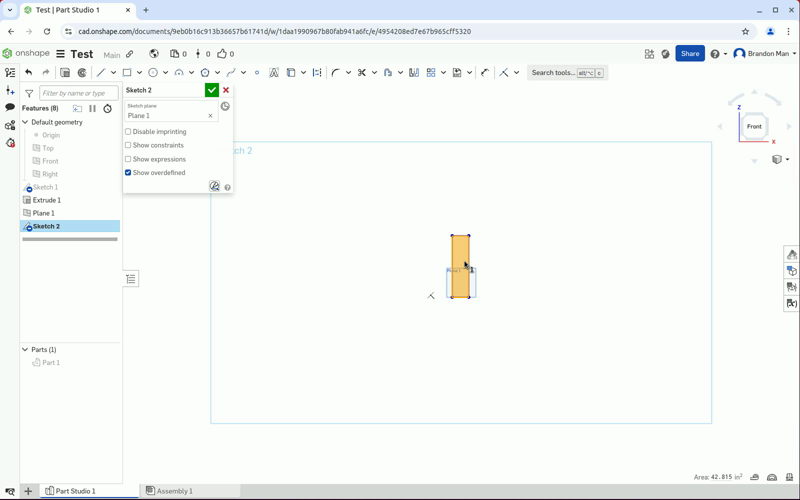
mouse_move(73, 352)
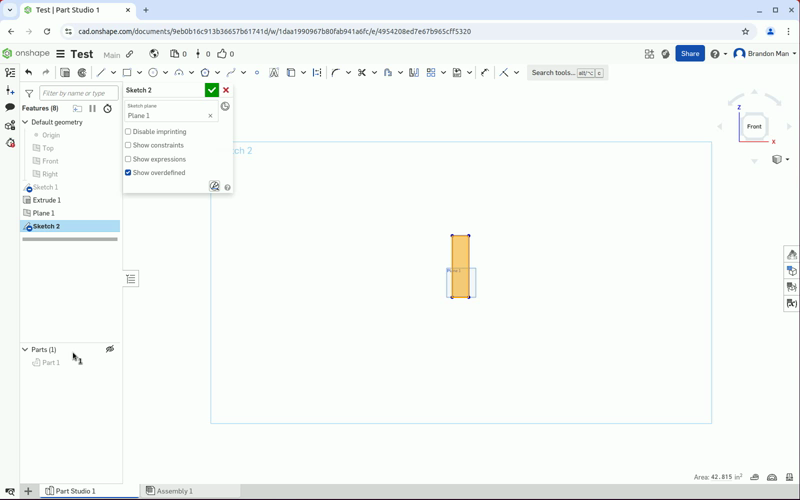
key(shift+y)
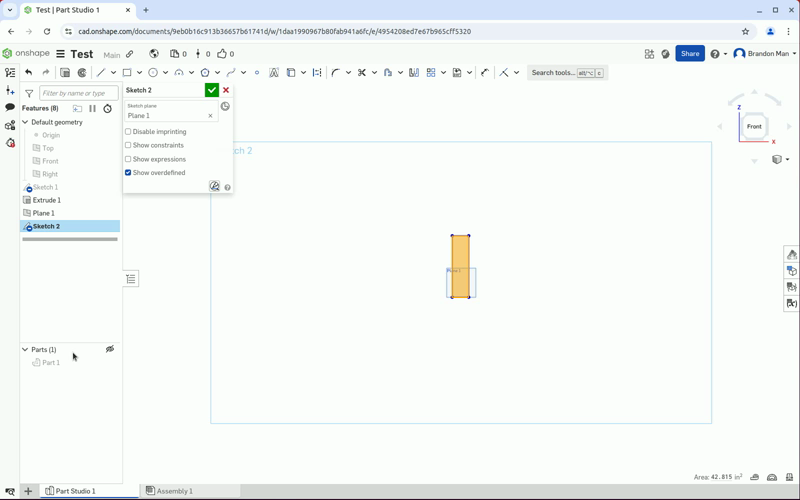
key(shift+e)
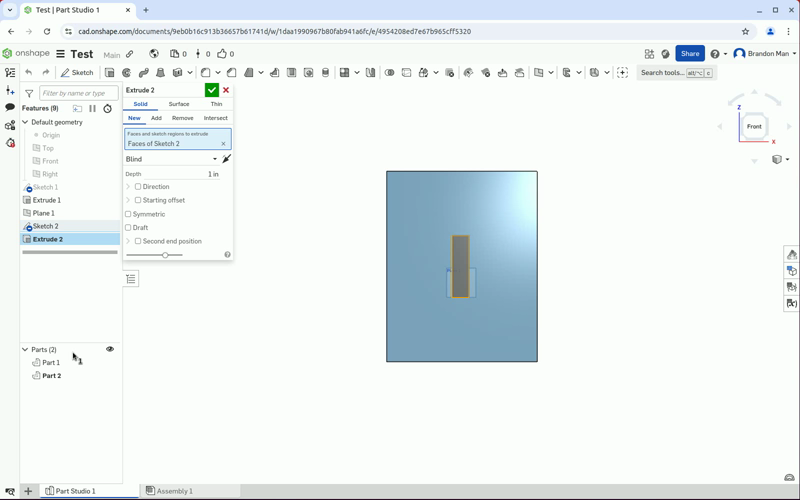
mouse_move(143, 106)
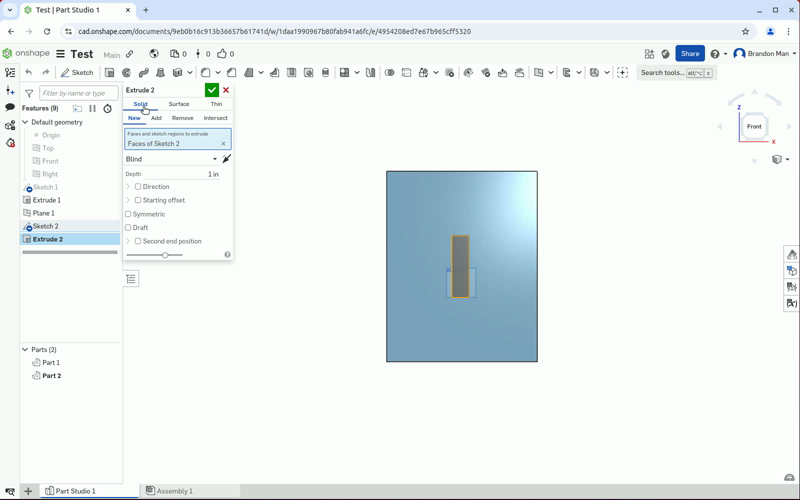
click(143, 106)
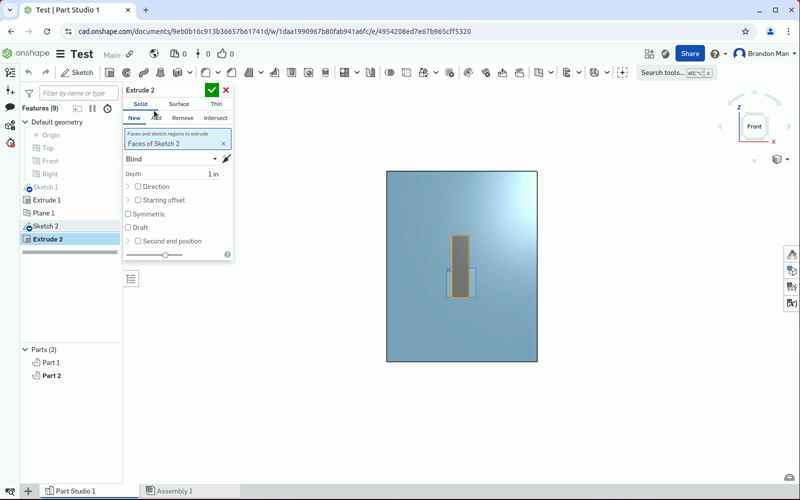
mouse_move(186, 120)
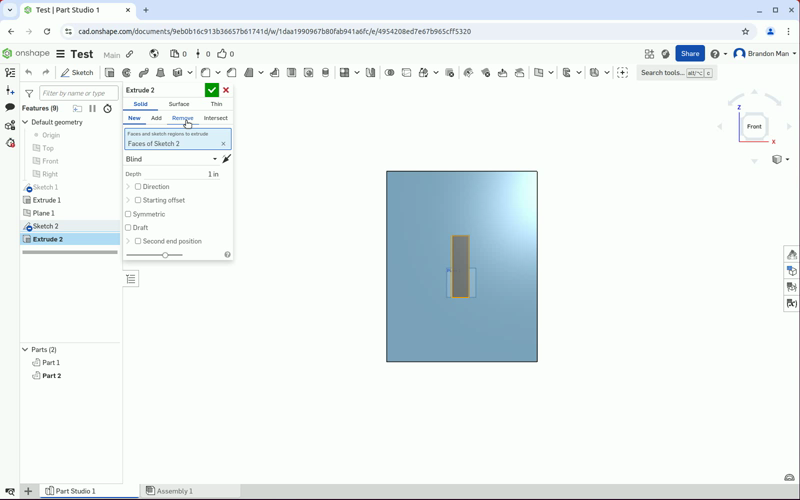
click(186, 120)
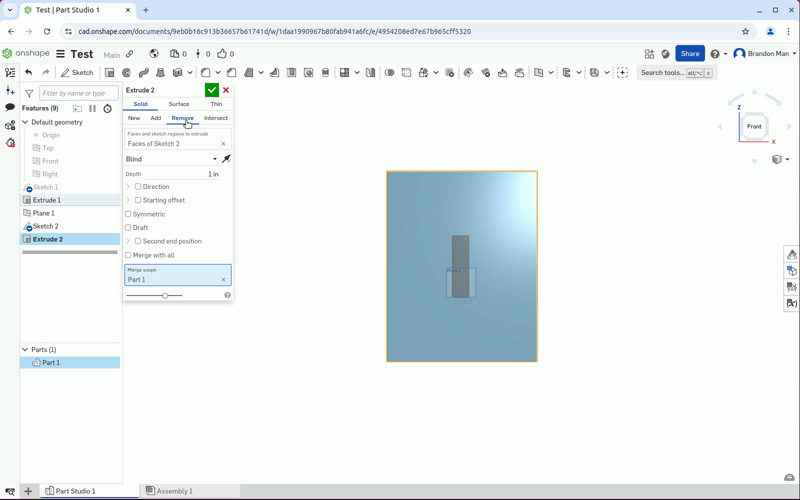
key(tab, 4)
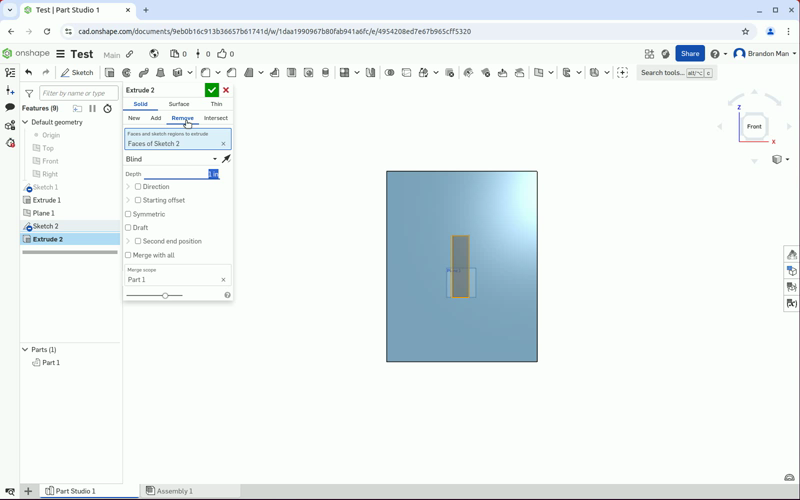
text(8.425)
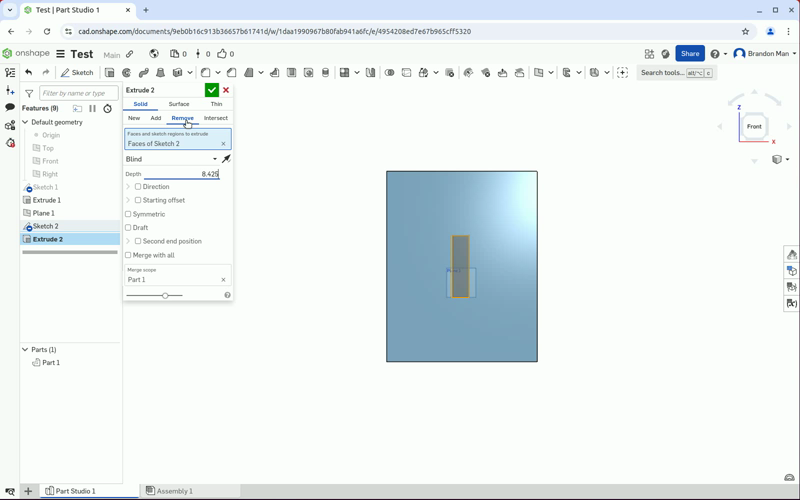
key(tab, 6)
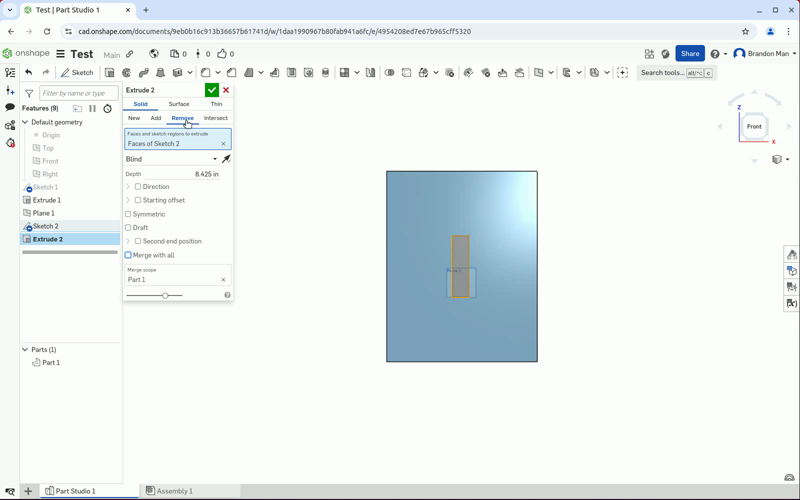
key(space)
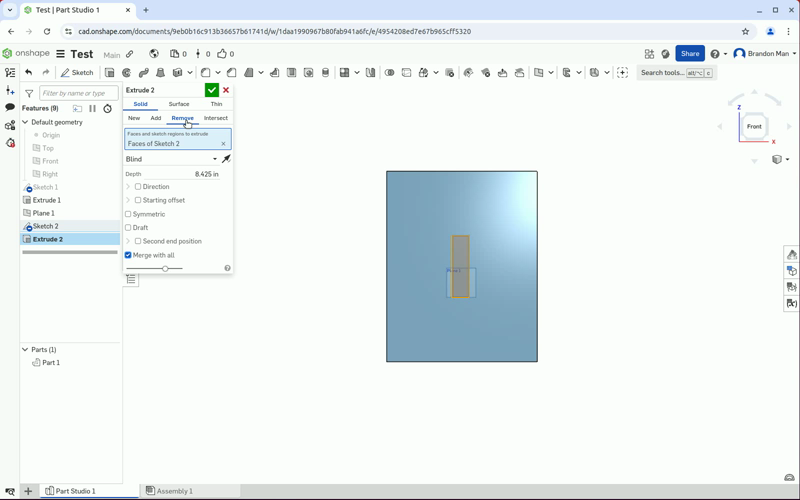
key(enter)
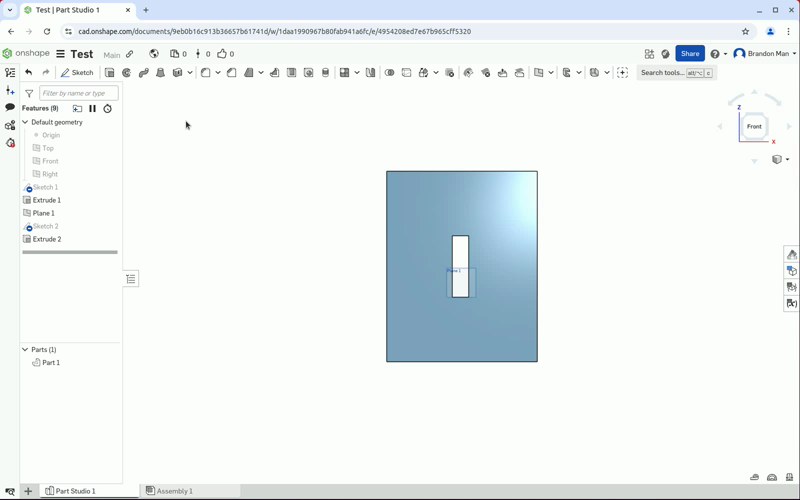
key(shift+h)
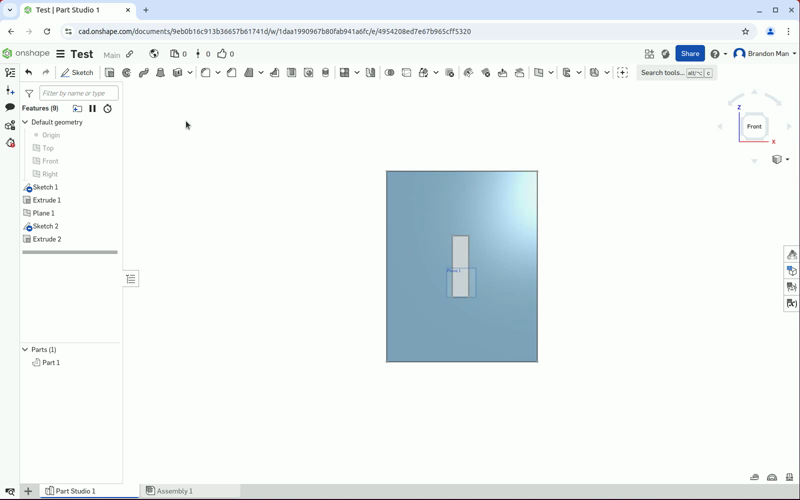
key(shift+h)
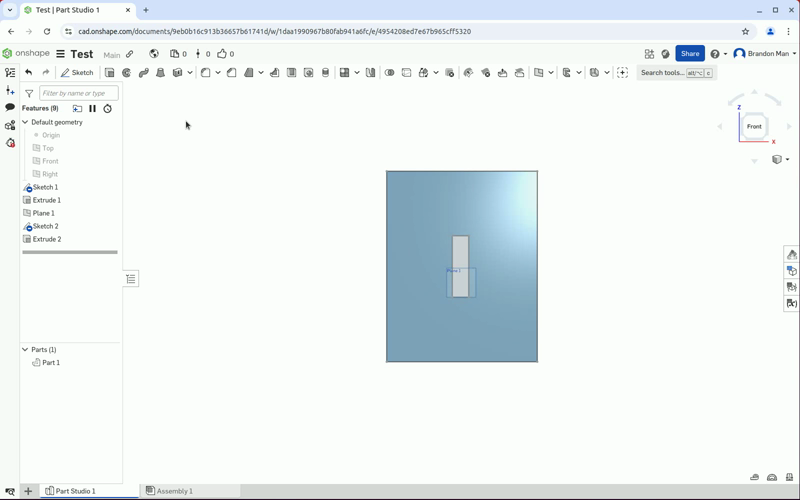
key(shift+7)
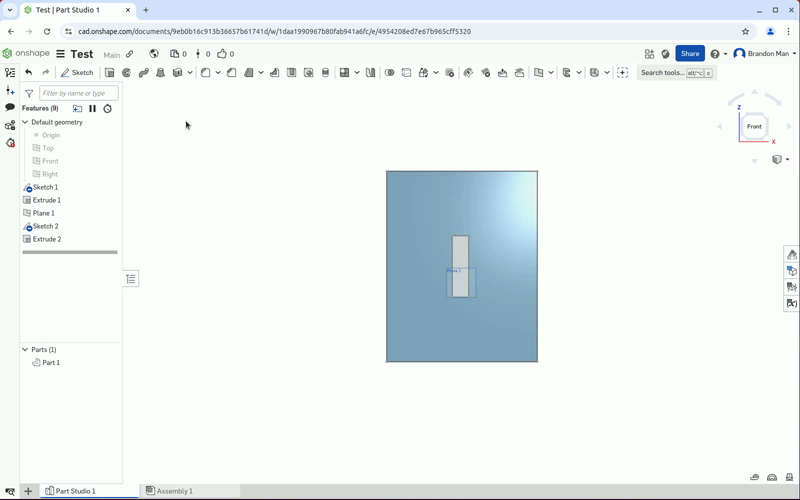
key(left, 2)
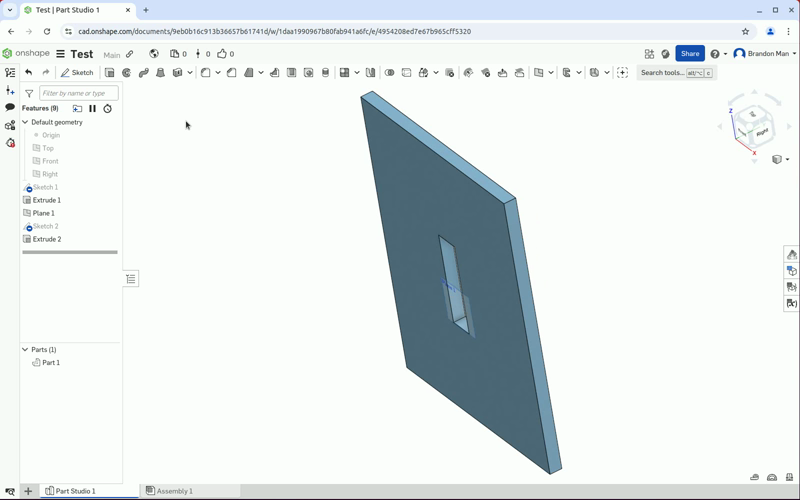
key(down, 2)
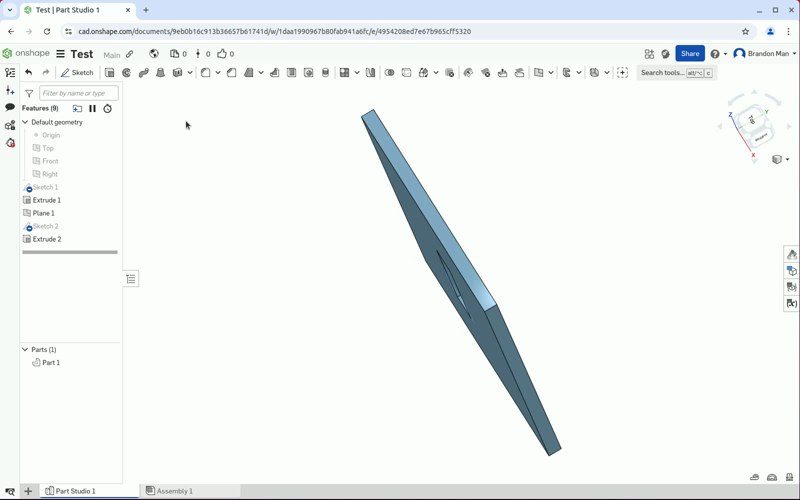
key(up, 2)
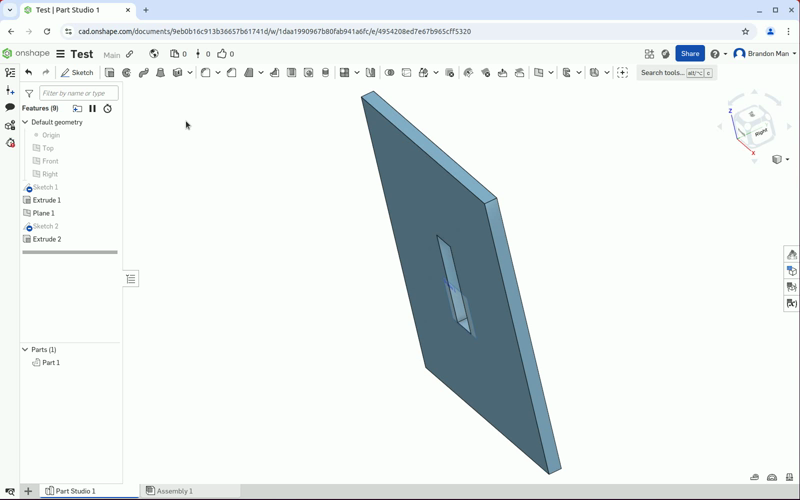
key(right, 2)
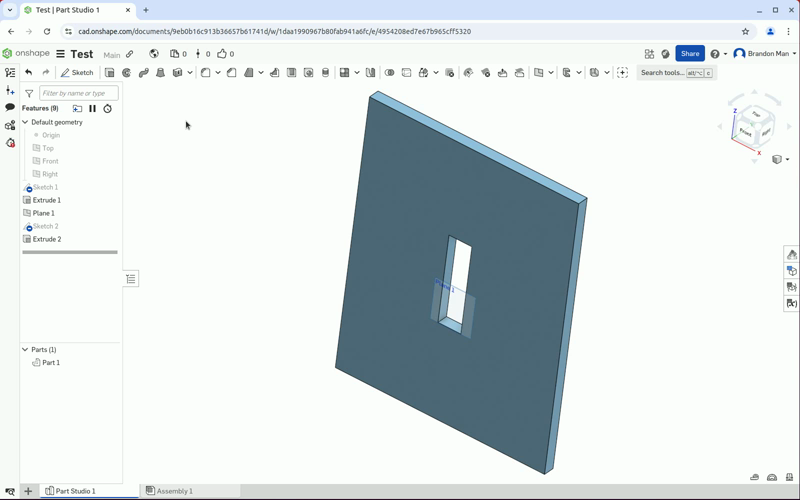
mouse_move(73, 189)
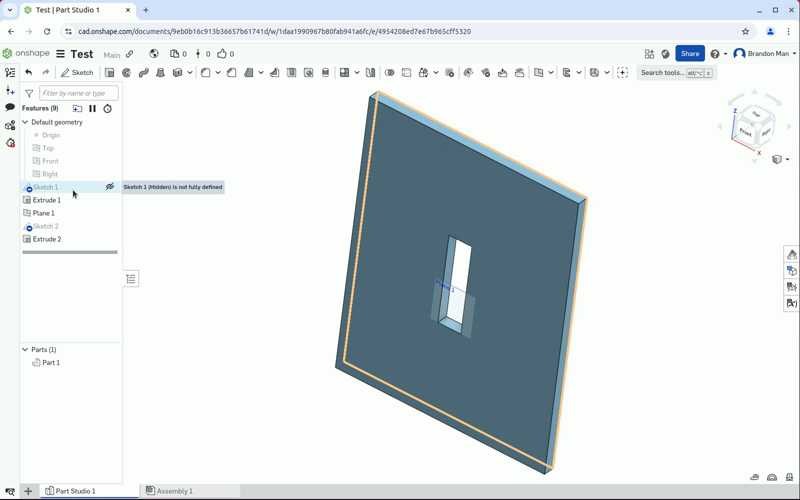
click(73, 189)